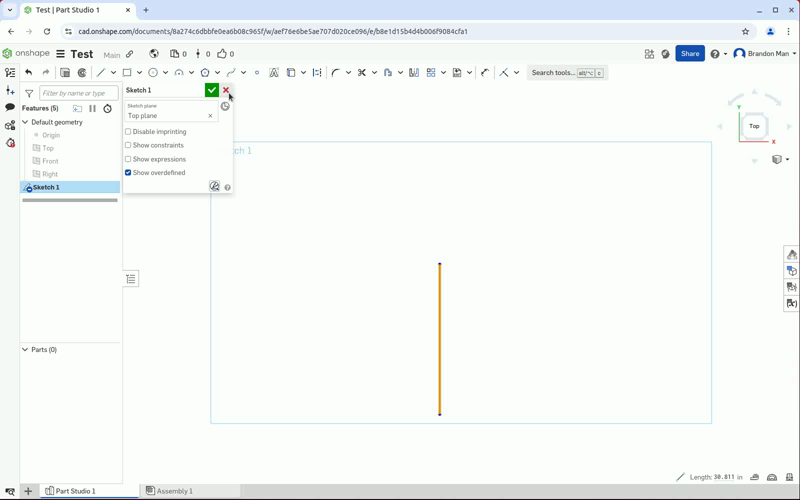
key(shift+h)
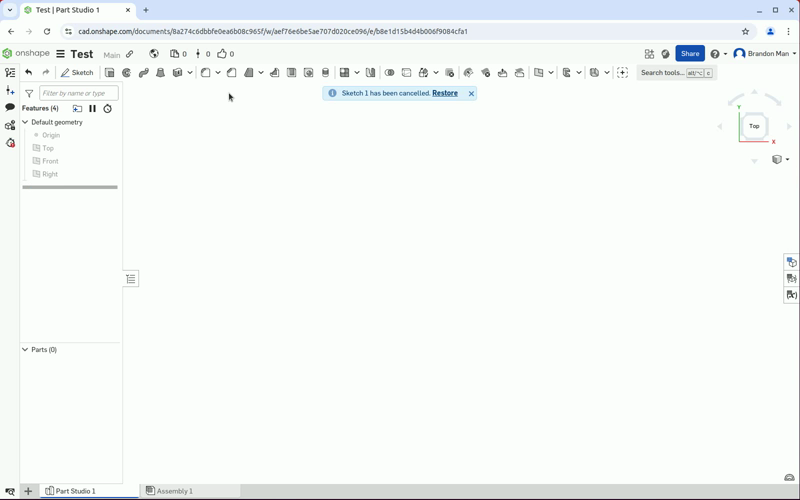
mouse_move(73, 352)
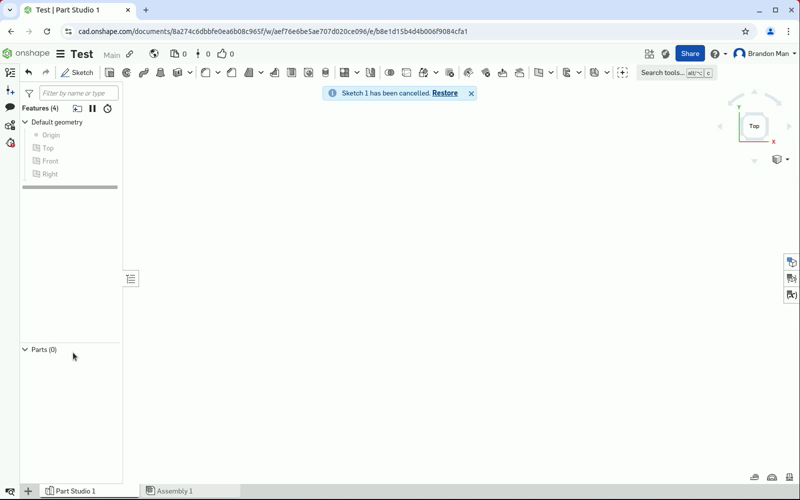
key(y)
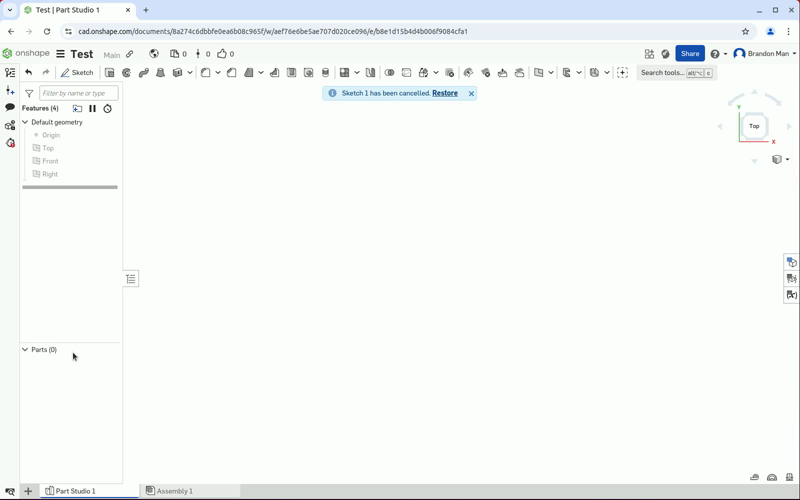
key(shift+p)
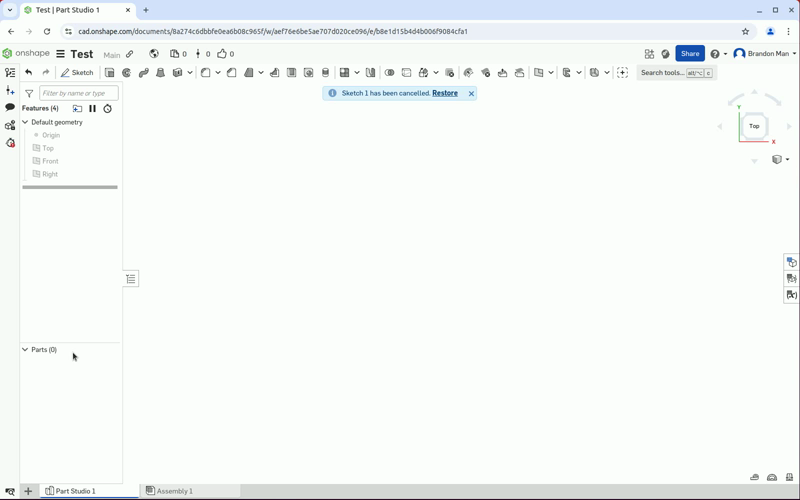
key(space)
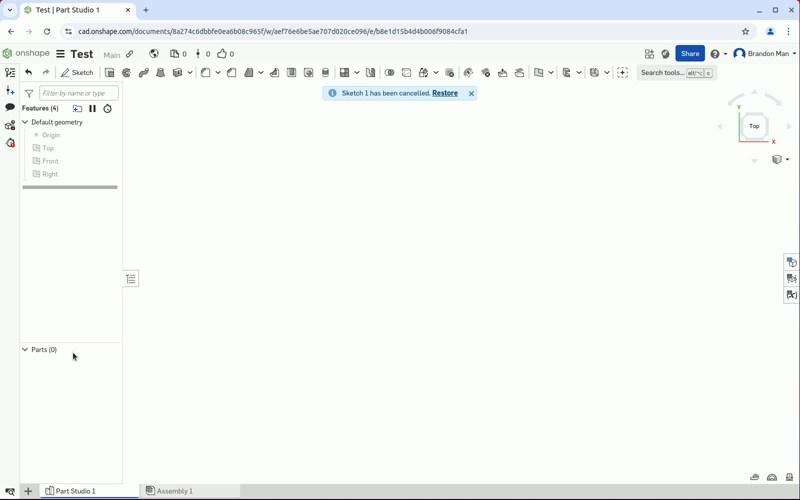
key_down(shift)
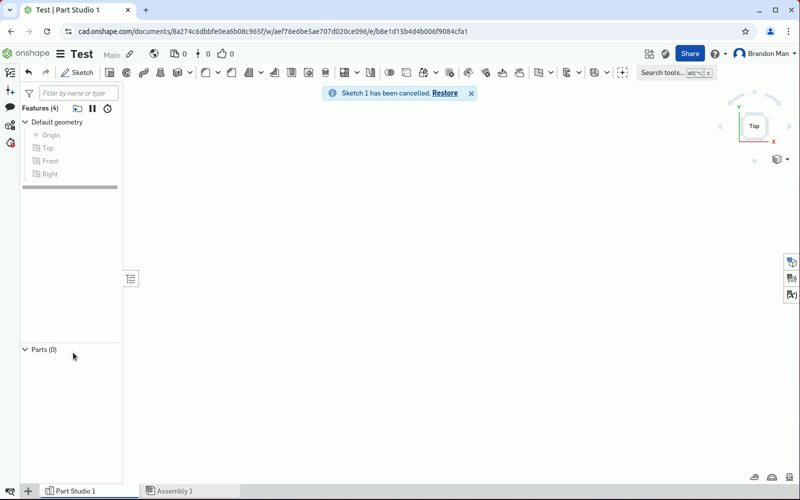
key(up)
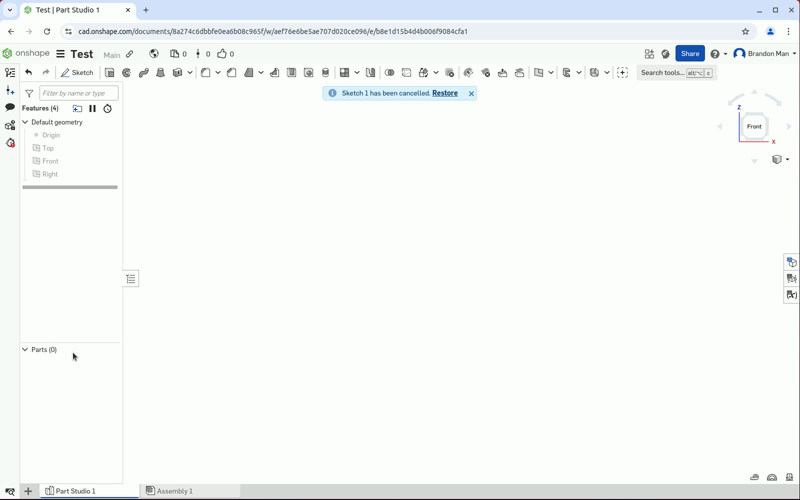
key_up(shift)
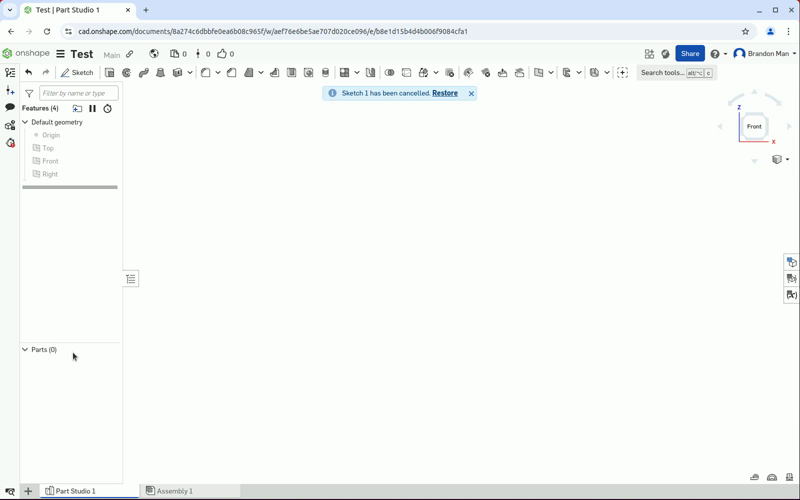
mouse_move(73, 352)
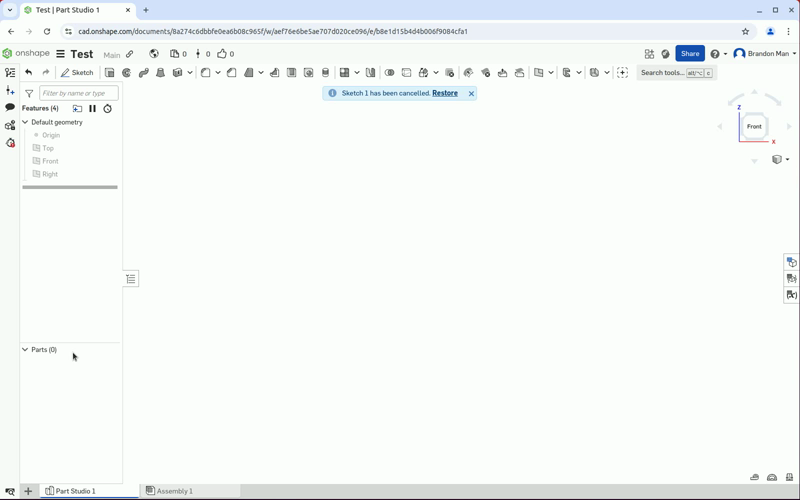
key(shift+y)
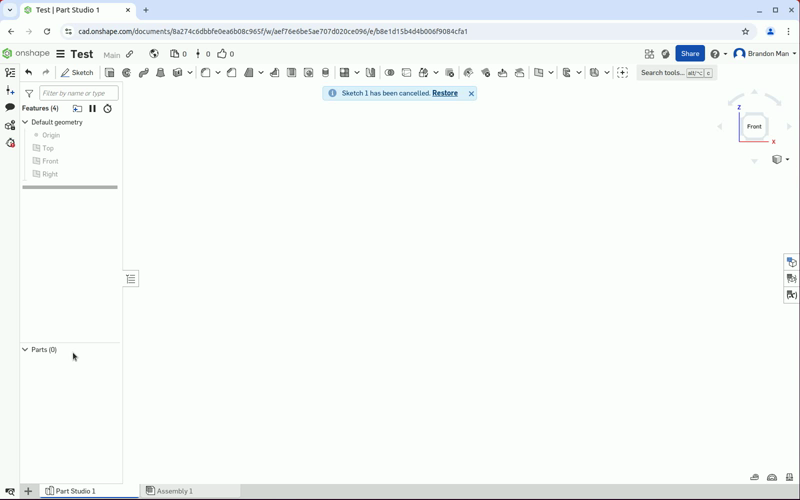
key(shift+s)
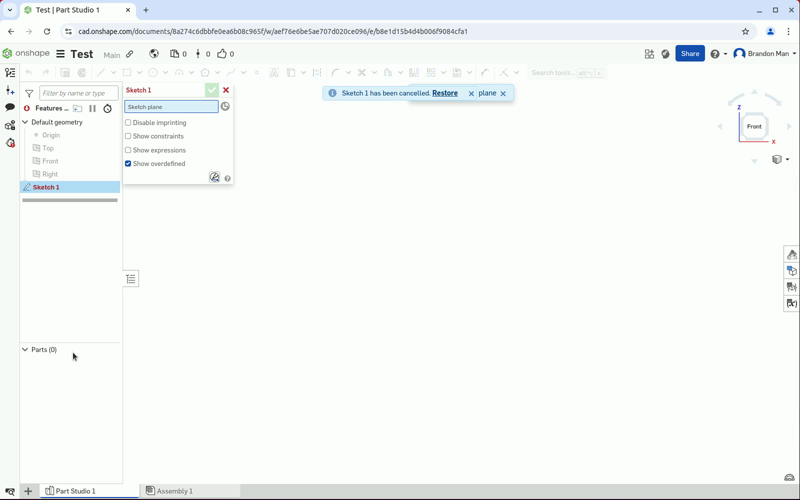
mouse_move(73, 163)
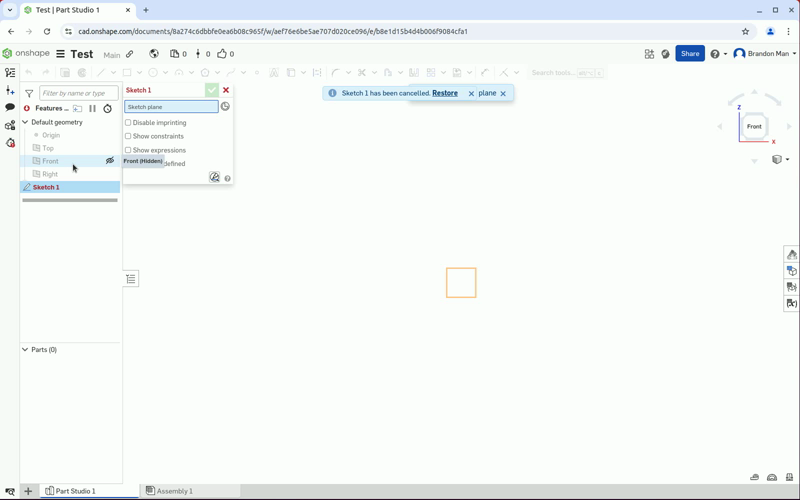
click(73, 163)
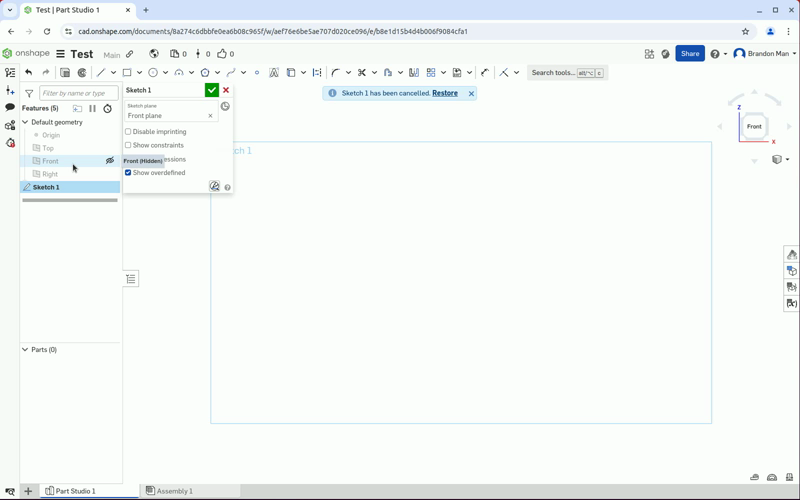
mouse_move(73, 352)
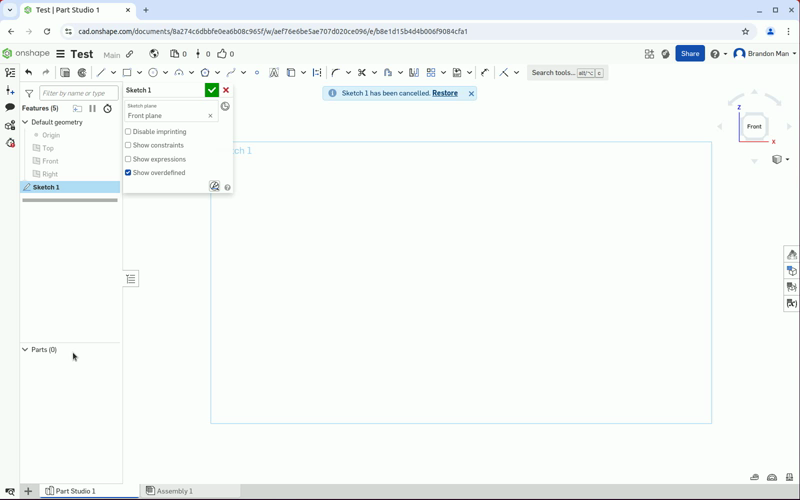
key(y)
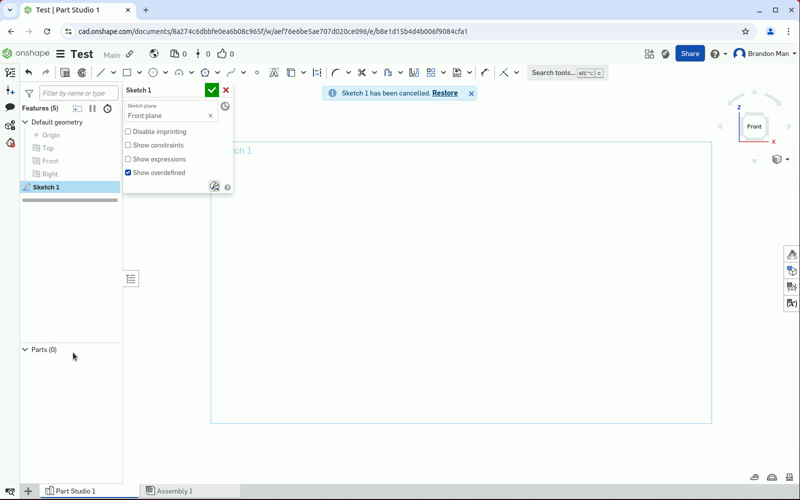
key(l)
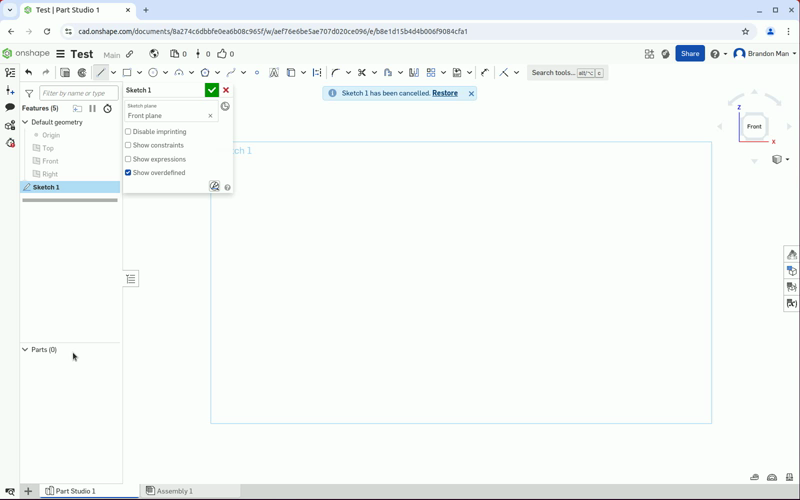
key_down(shift)
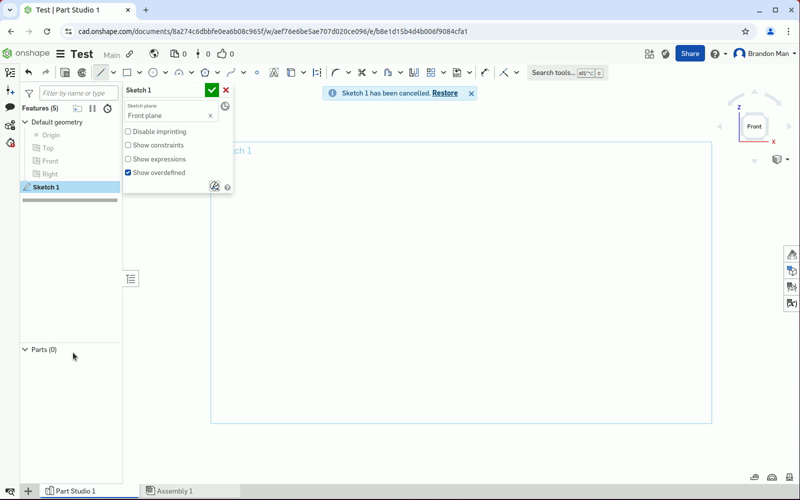
mouse_move(460, 282)
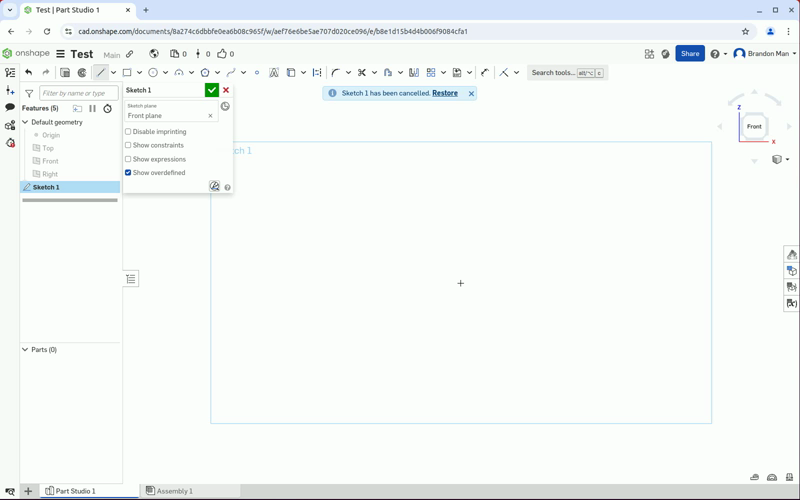
click(460, 282)
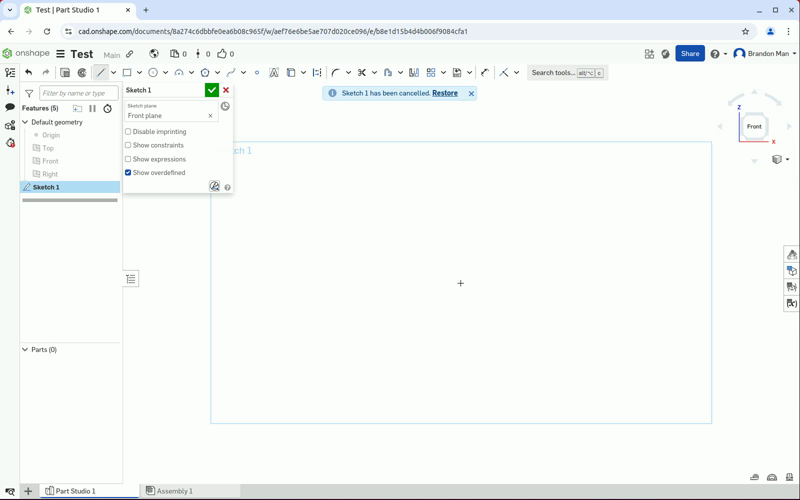
key_up(shift)
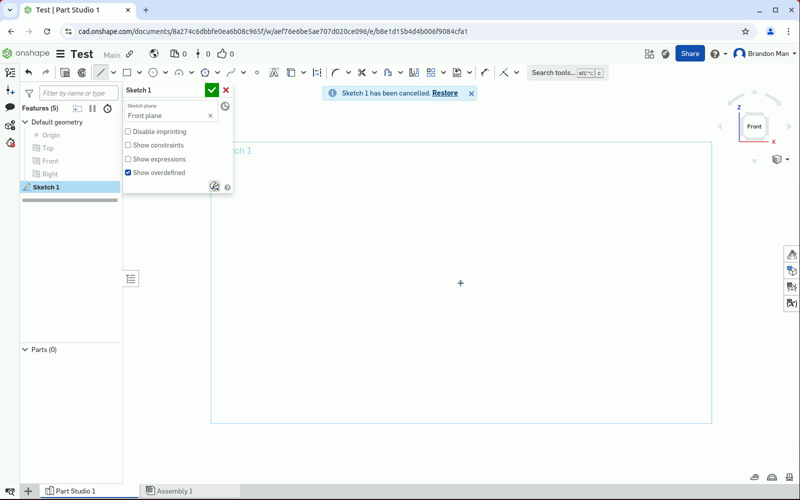
key_down(shift)
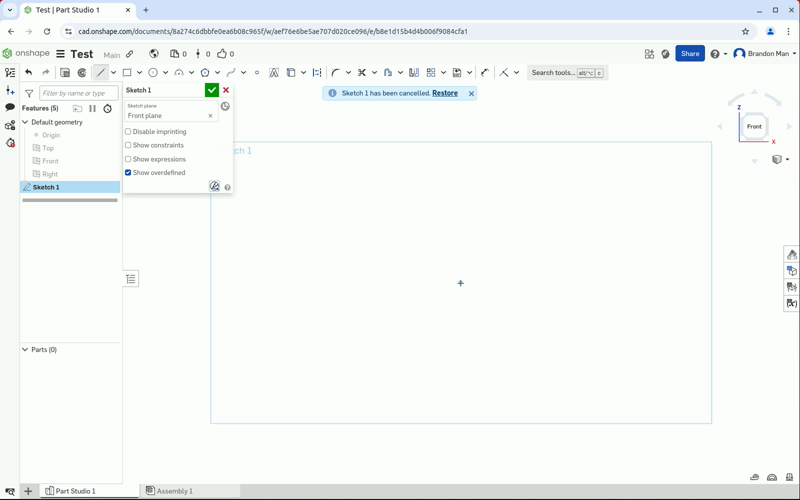
mouse_move(573, 282)
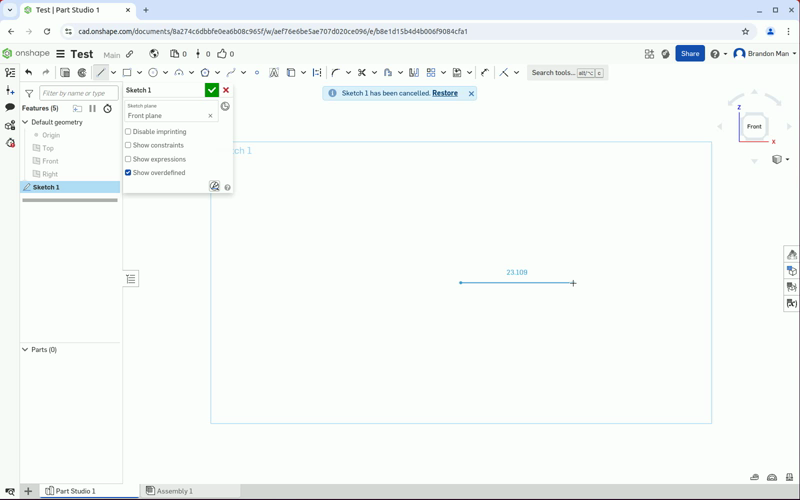
click(573, 282)
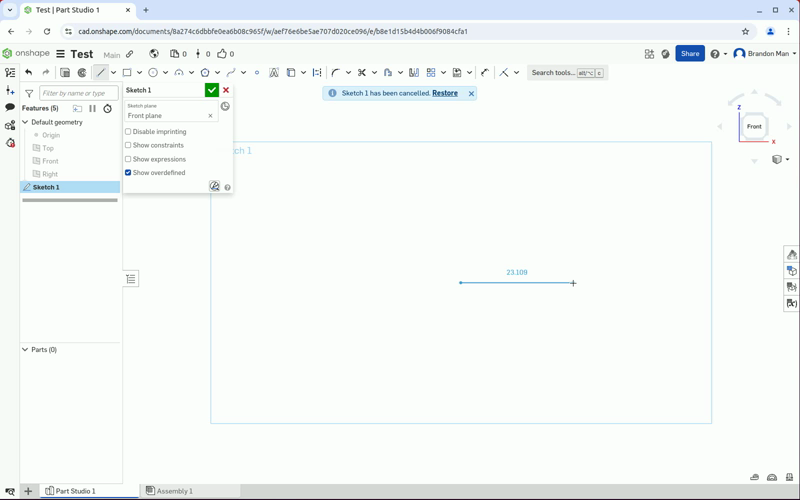
key_up(shift)
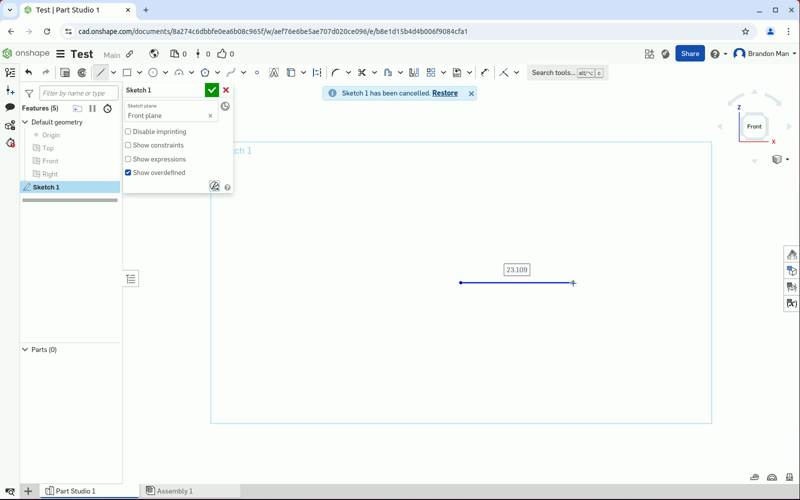
key_down(shift)
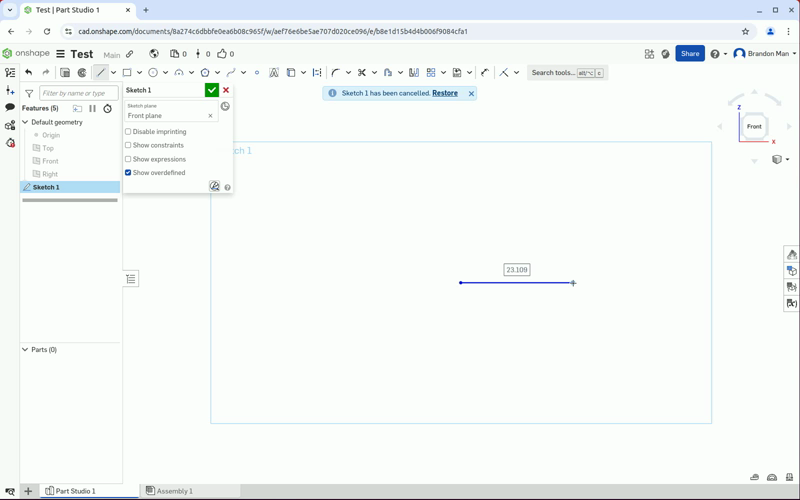
mouse_move(573, 198)
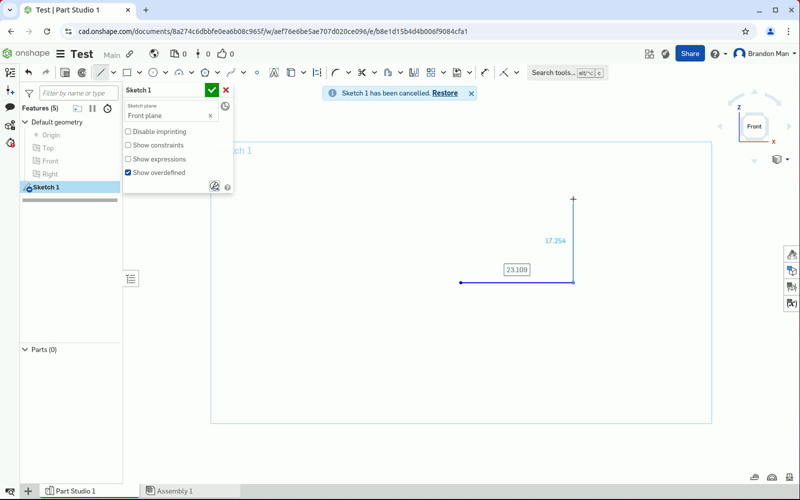
click(573, 198)
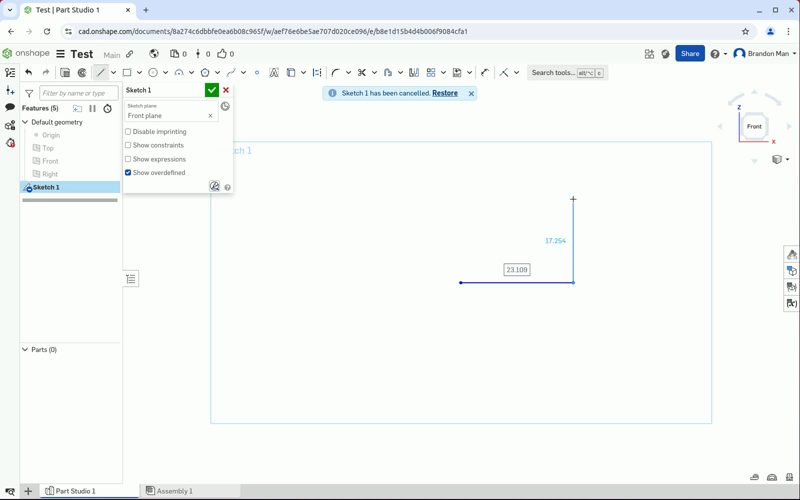
key_up(shift)
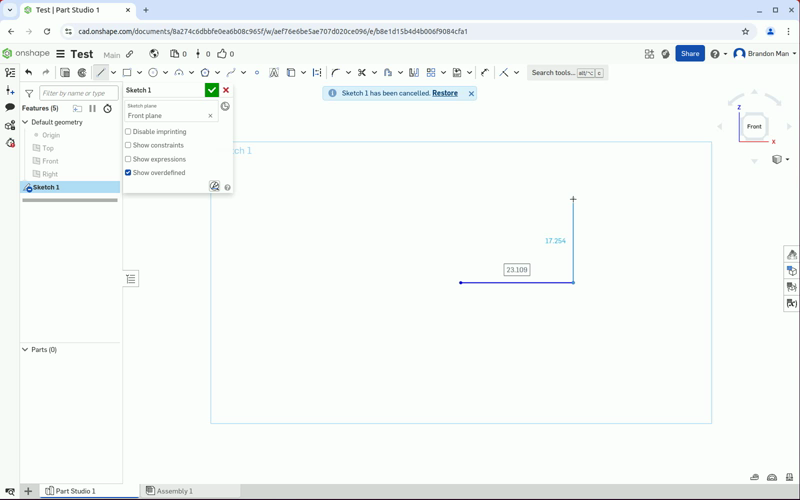
key_down(shift)
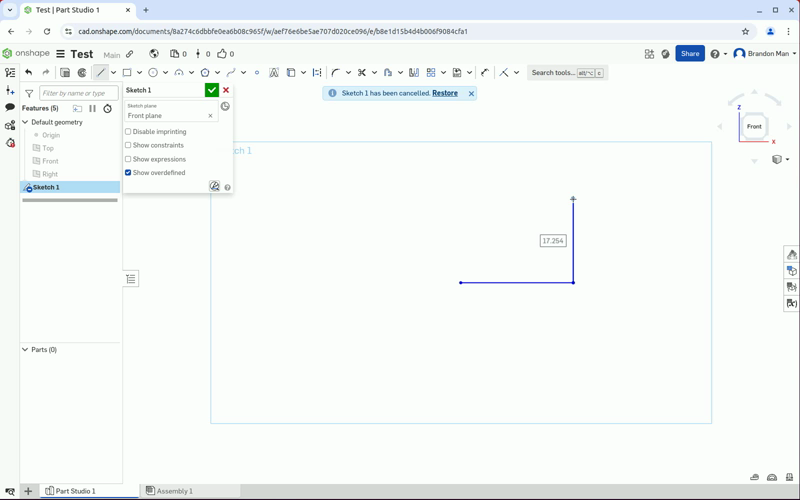
mouse_move(460, 198)
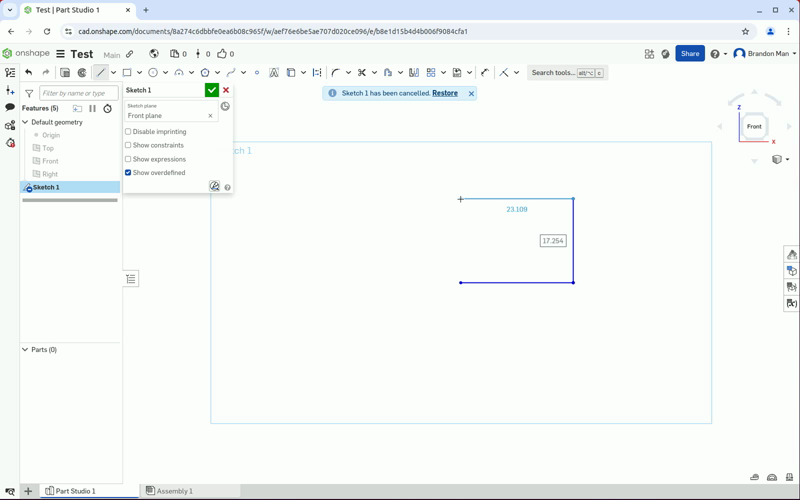
click(460, 198)
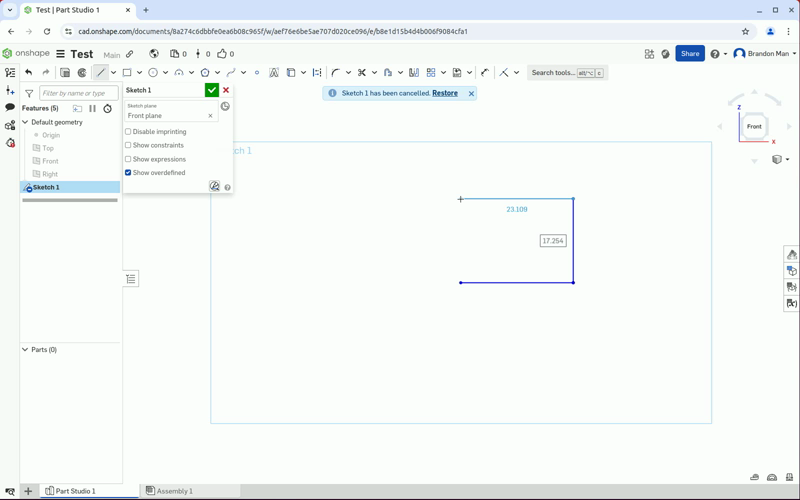
key_up(shift)
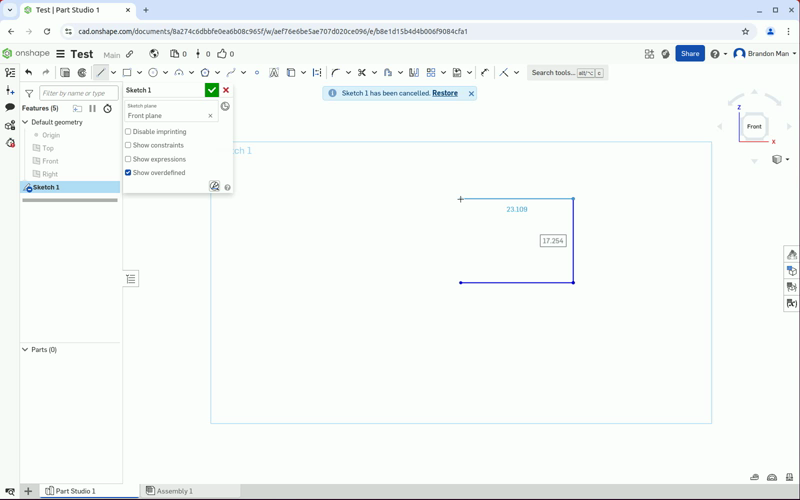
key_down(shift)
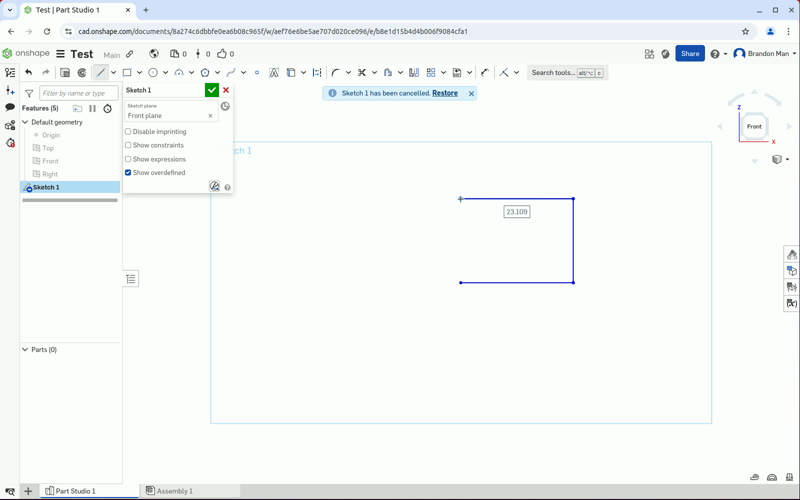
mouse_move(460, 282)
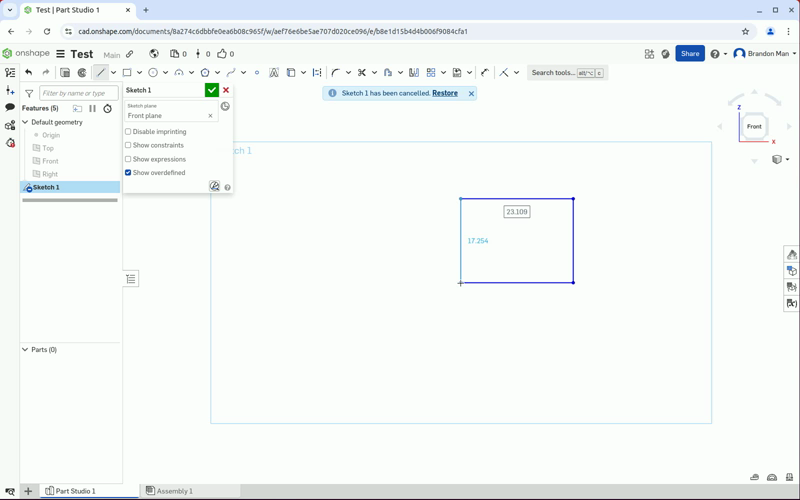
key_up(shift)
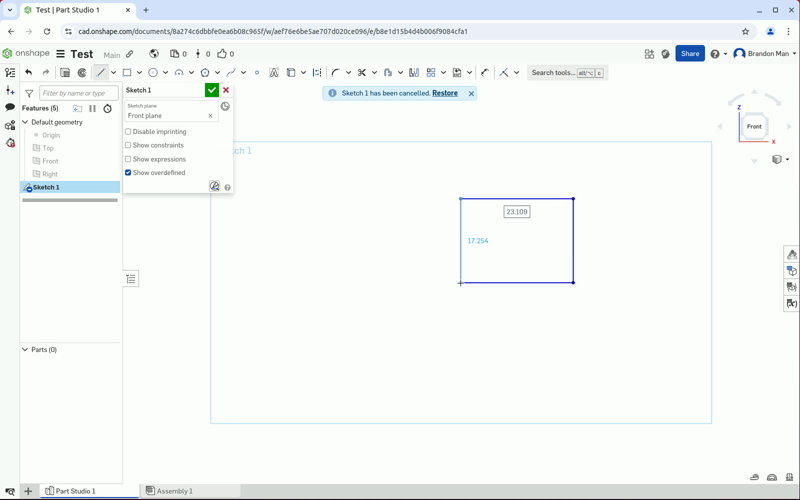
click(460, 282)
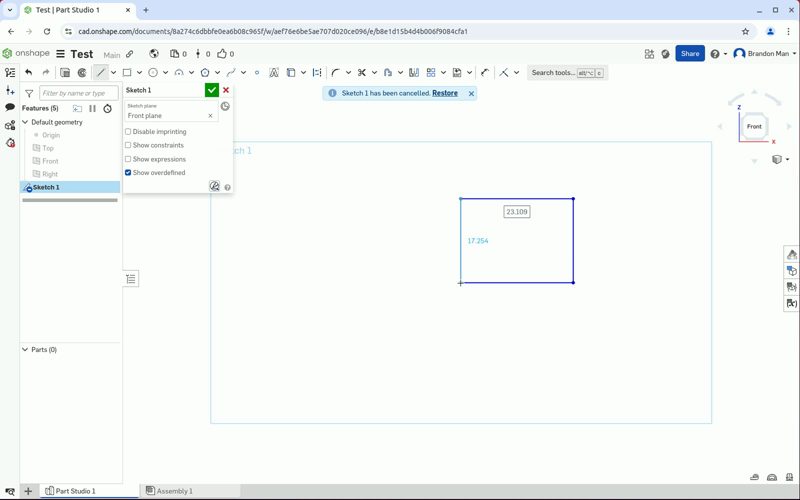
key(esc)
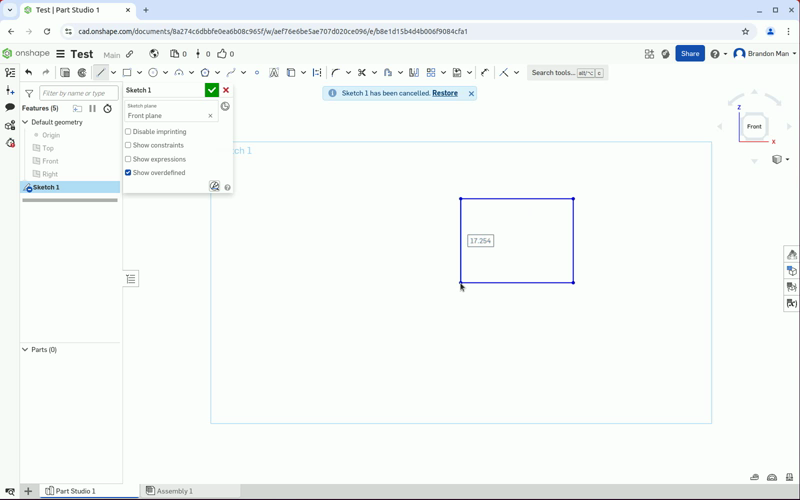
mouse_move(485, 215)
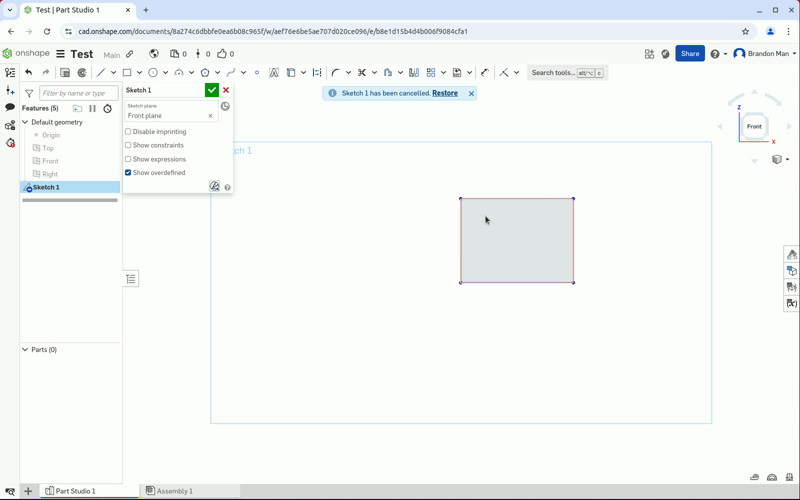
click(485, 215)
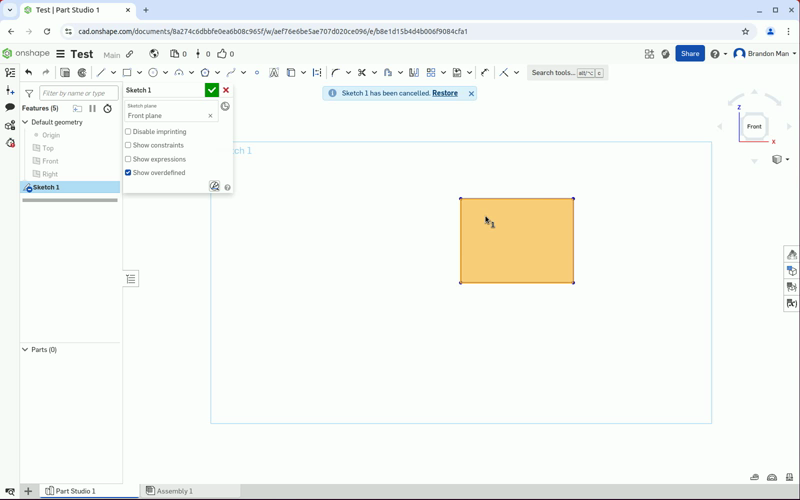
mouse_move(73, 352)
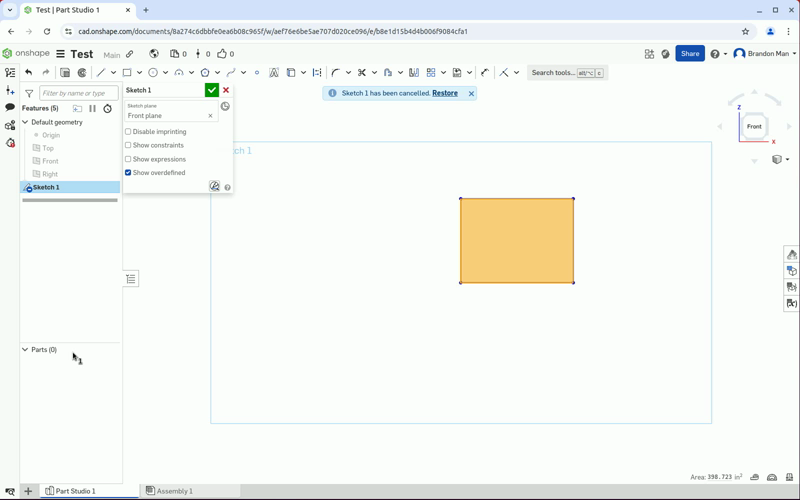
key(shift+y)
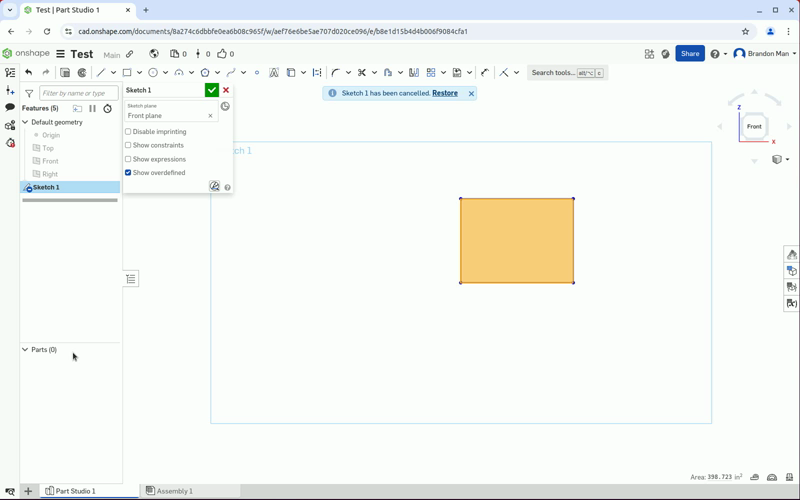
key(shift+e)
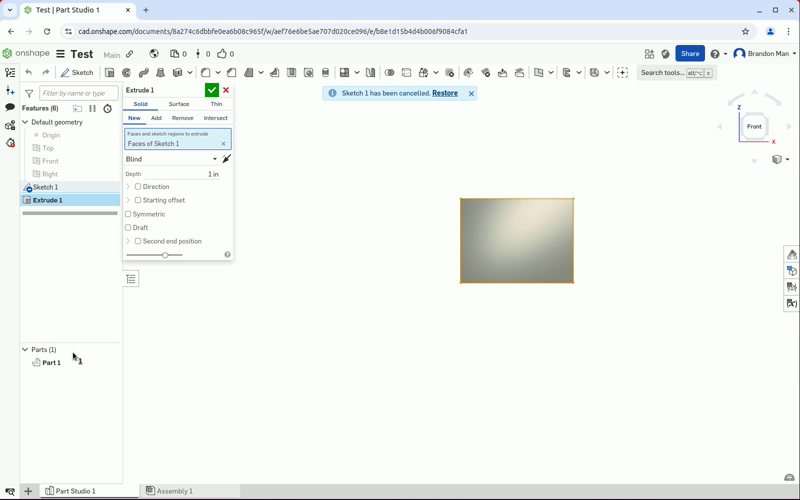
mouse_move(143, 106)
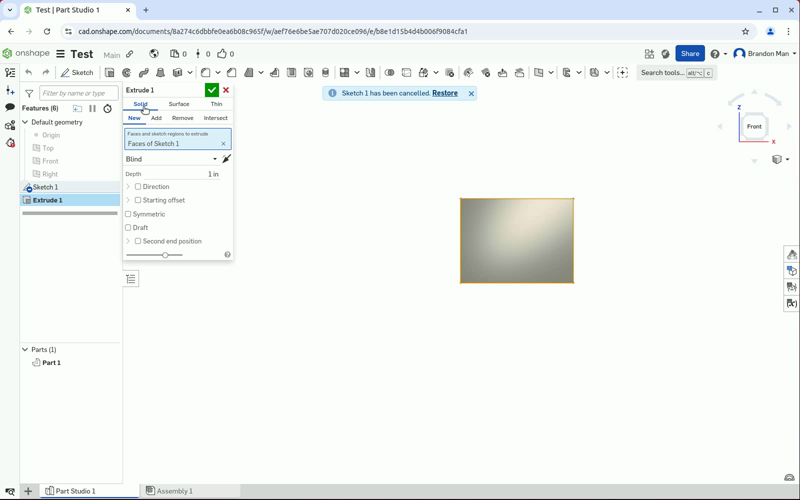
click(143, 106)
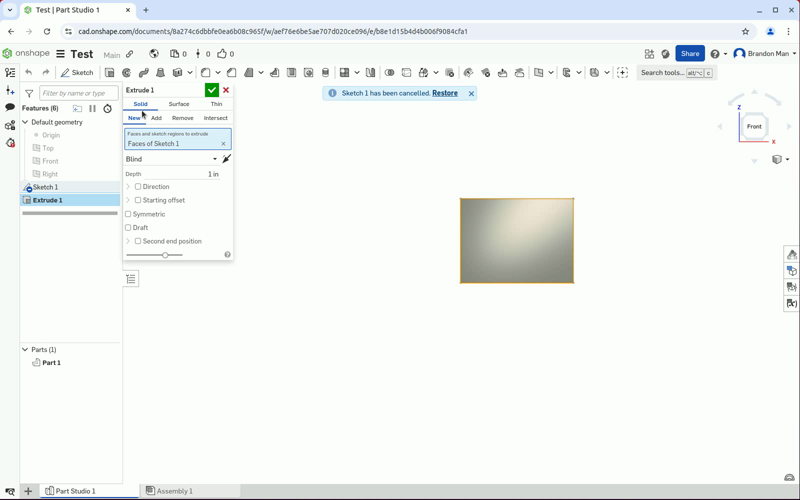
mouse_move(137, 120)
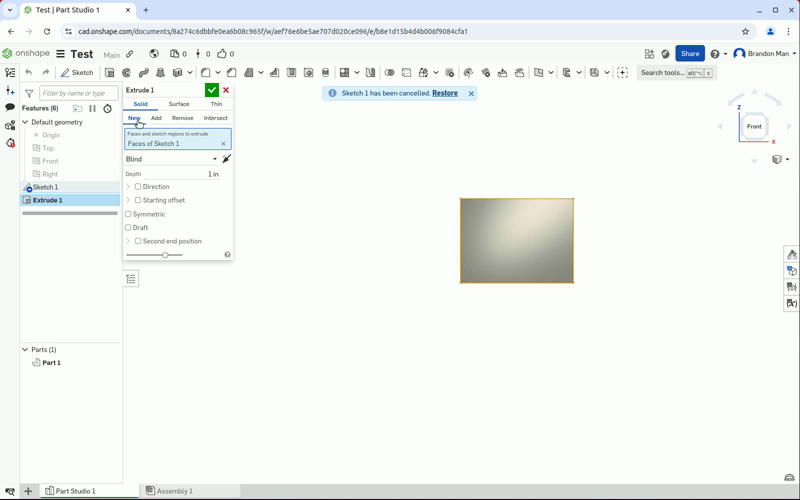
click(137, 120)
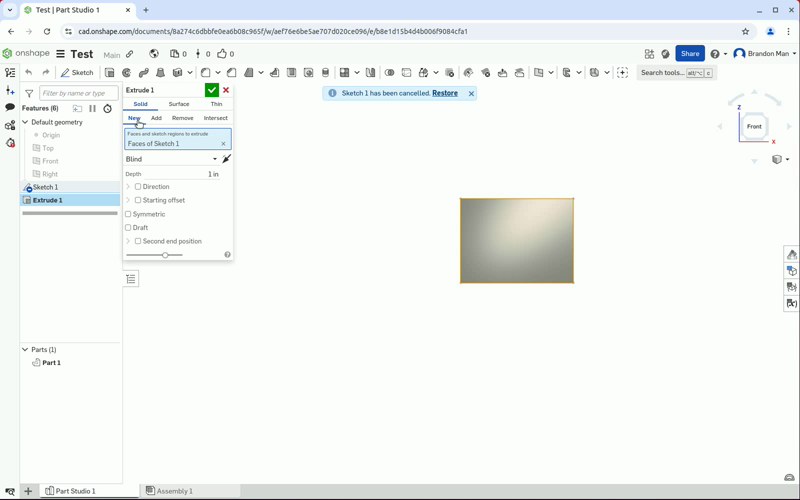
key(tab, 4)
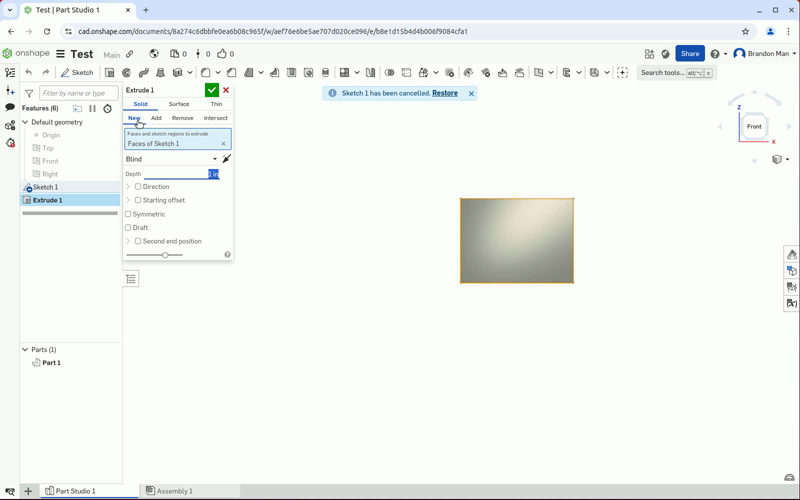
text(2.889)
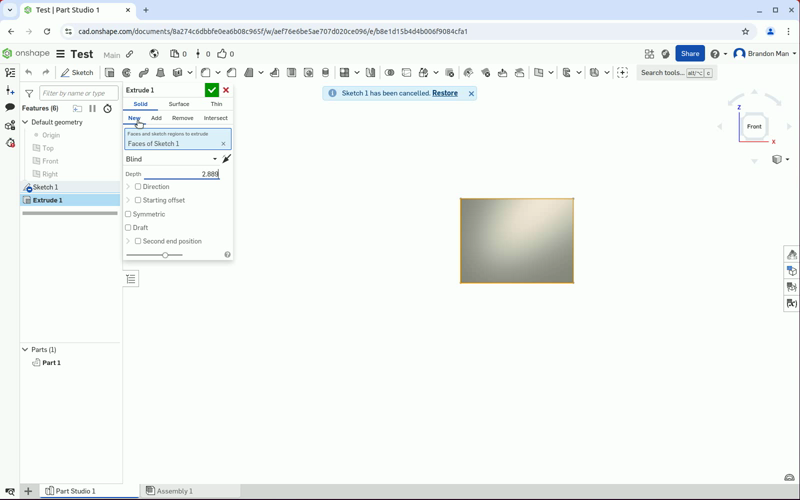
key(enter)
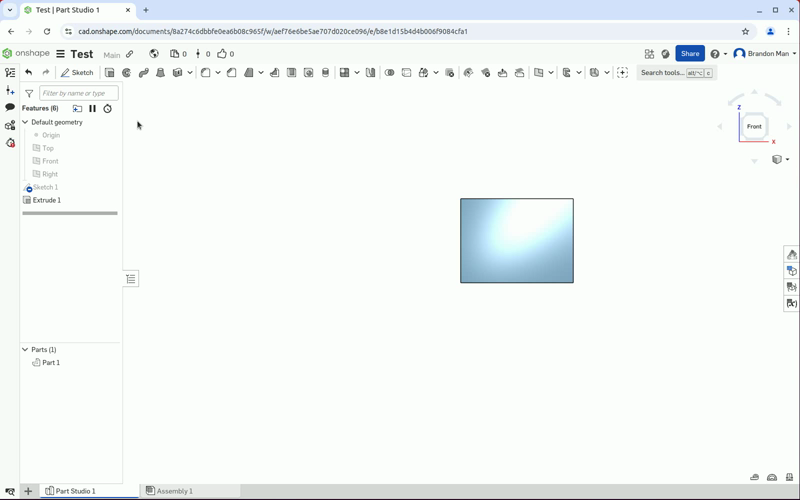
key(shift+h)
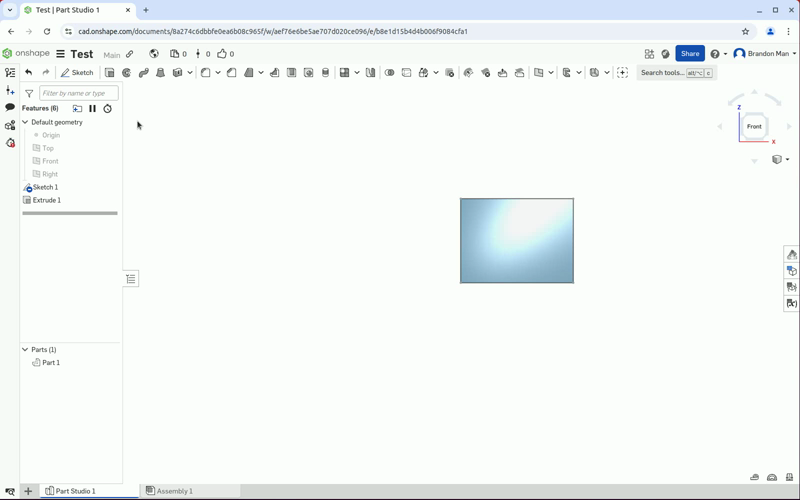
key(shift+h)
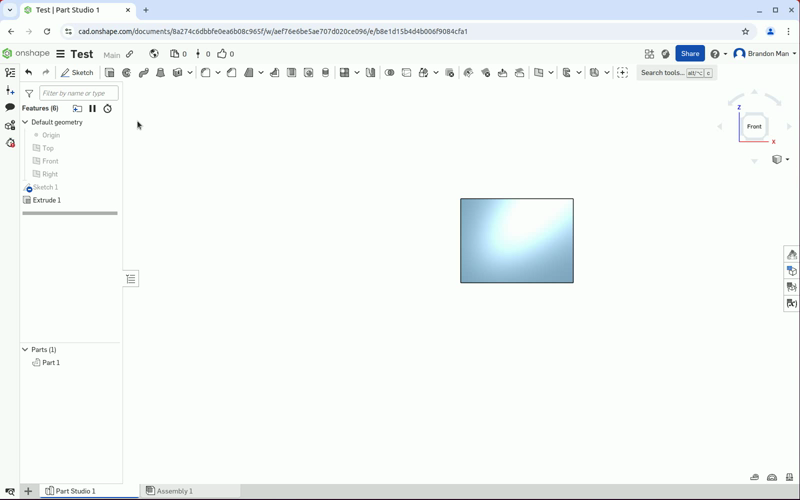
mouse_move(73, 189)
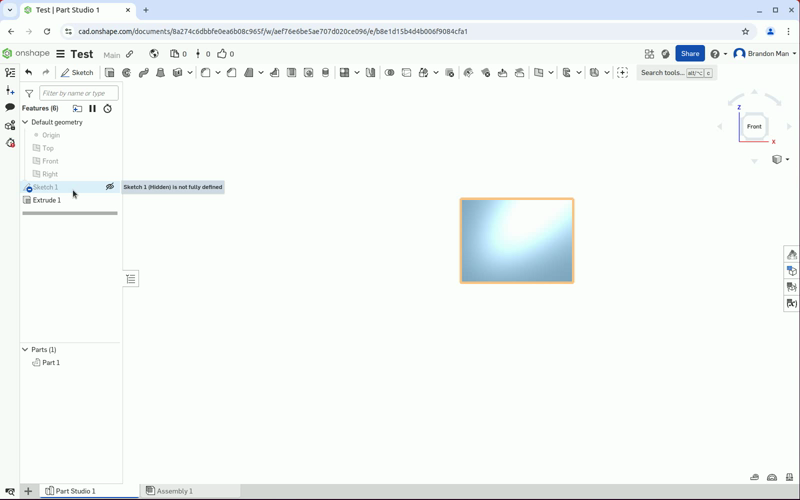
click(73, 189)
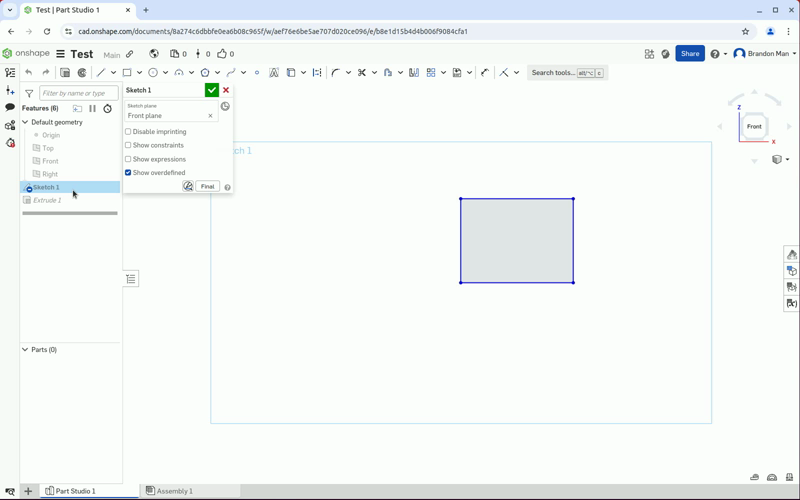
mouse_move(229, 92)
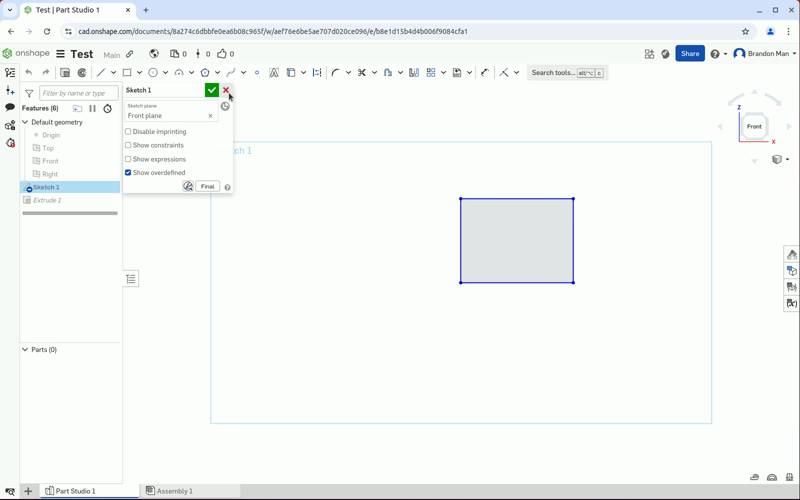
click(229, 92)
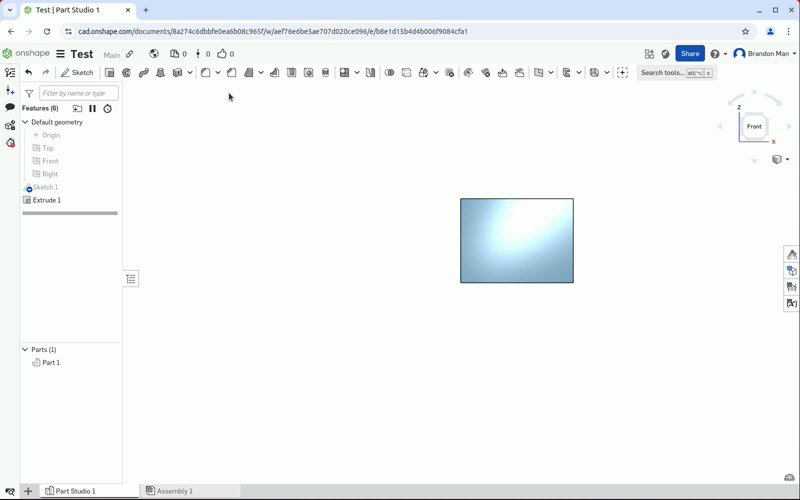
mouse_move(541, 75)
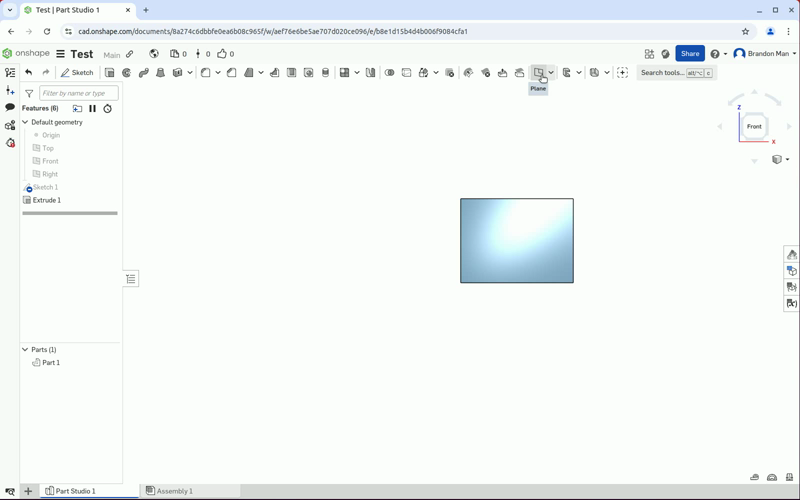
click(541, 75)
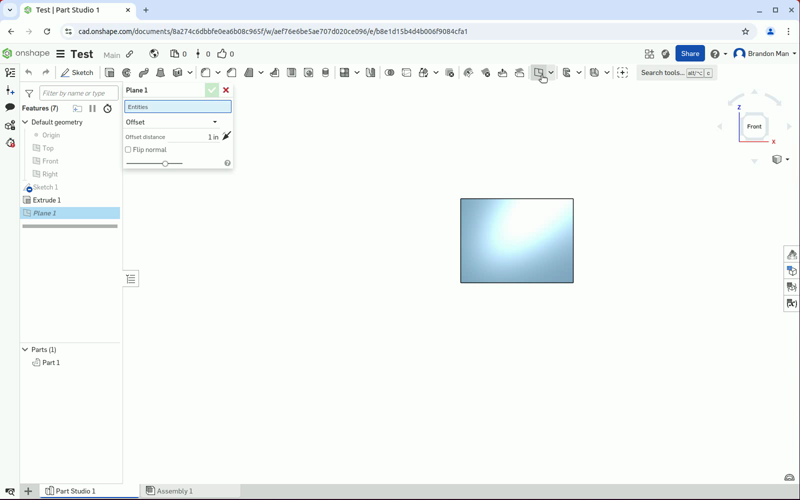
mouse_move(73, 163)
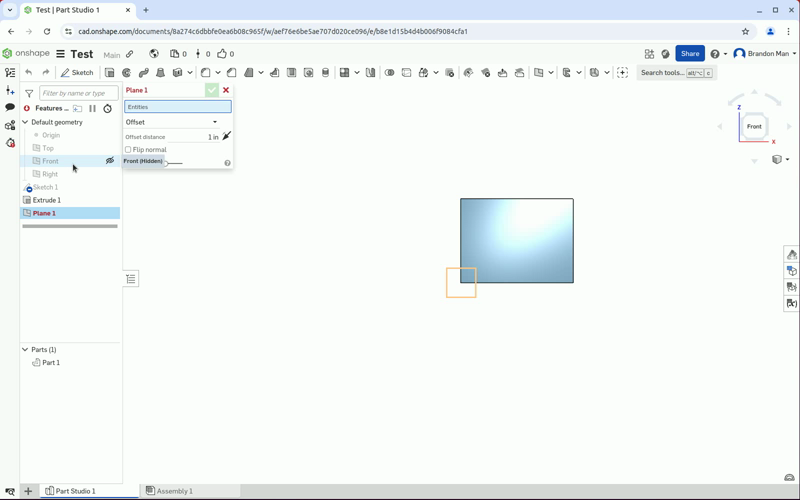
click(73, 163)
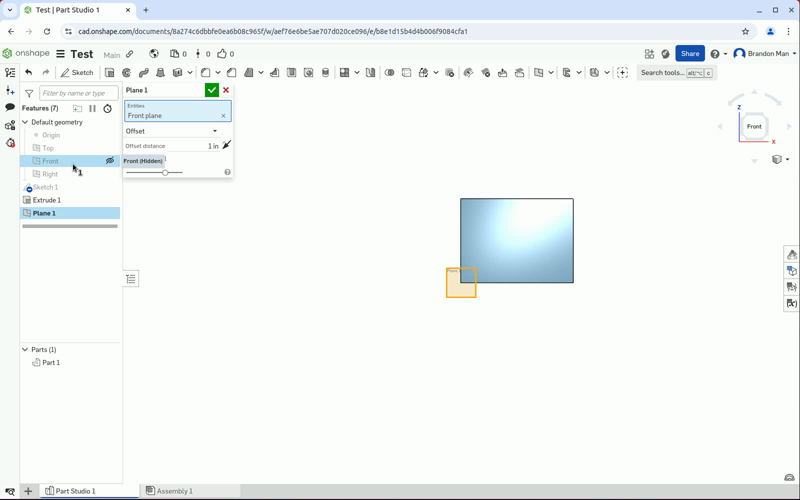
key(tab, 2)
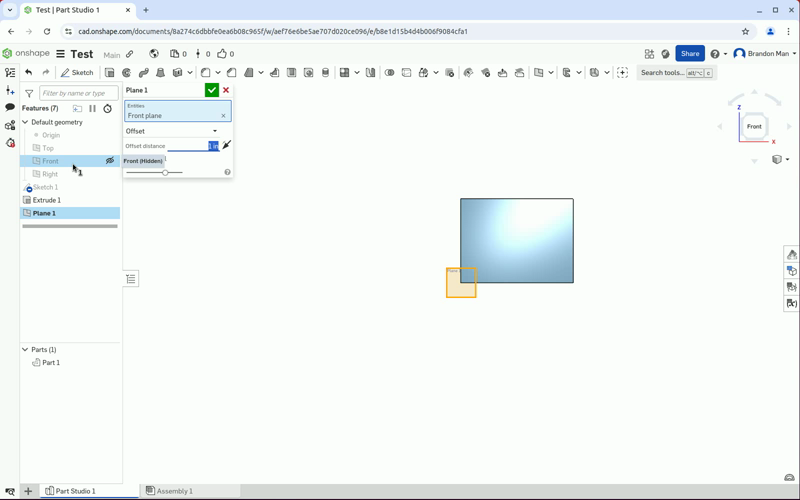
text(2.896)
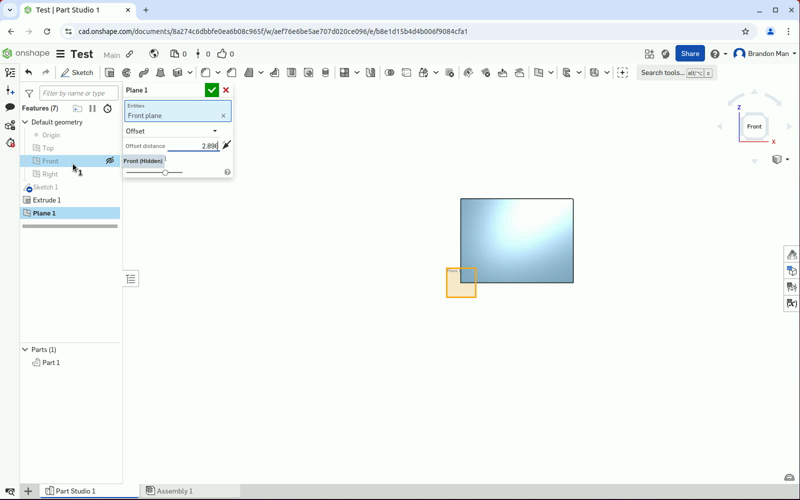
key(enter, 2)
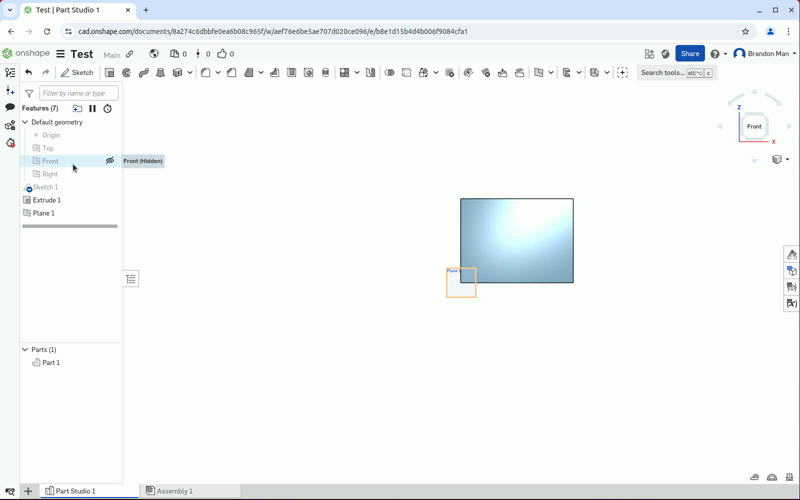
key(shift+s)
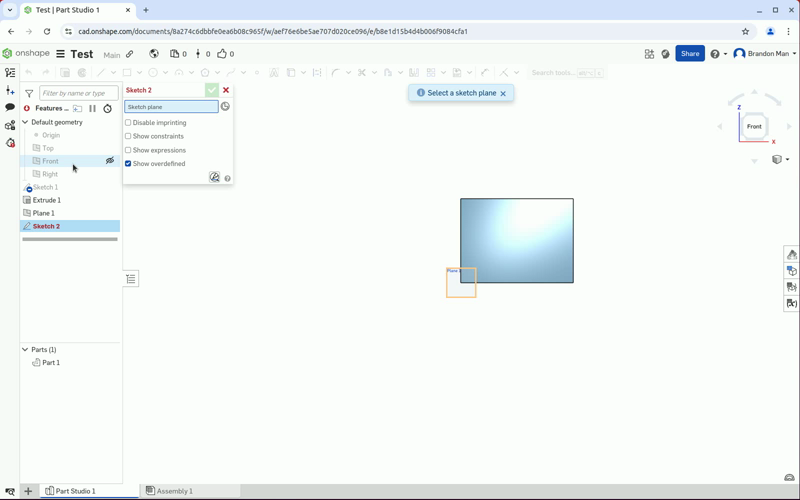
mouse_move(73, 215)
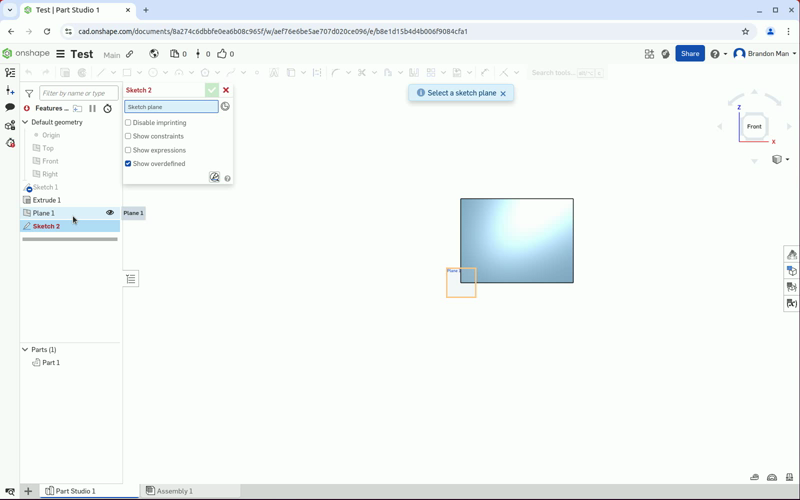
click(73, 215)
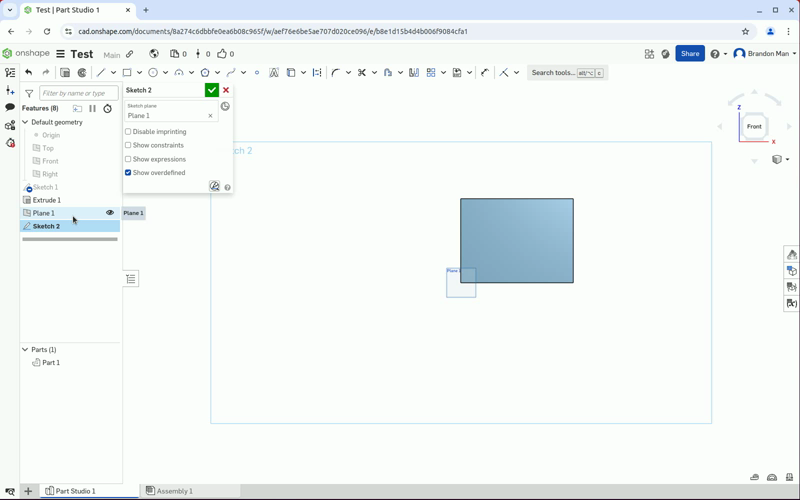
mouse_move(73, 352)
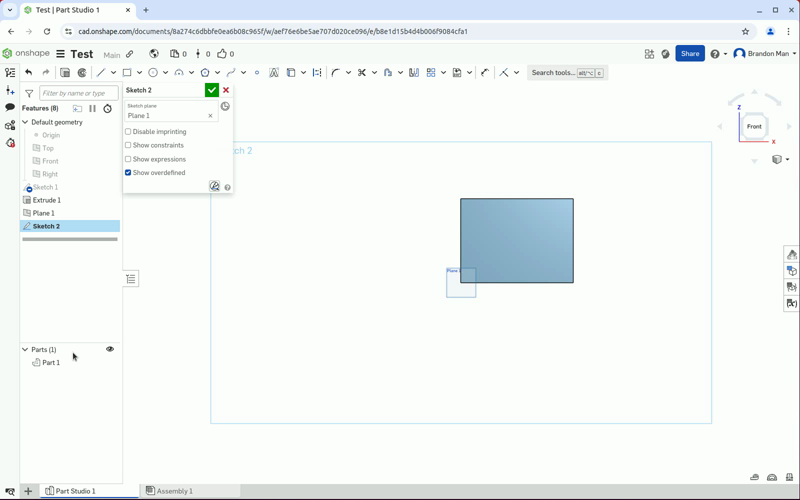
key(y)
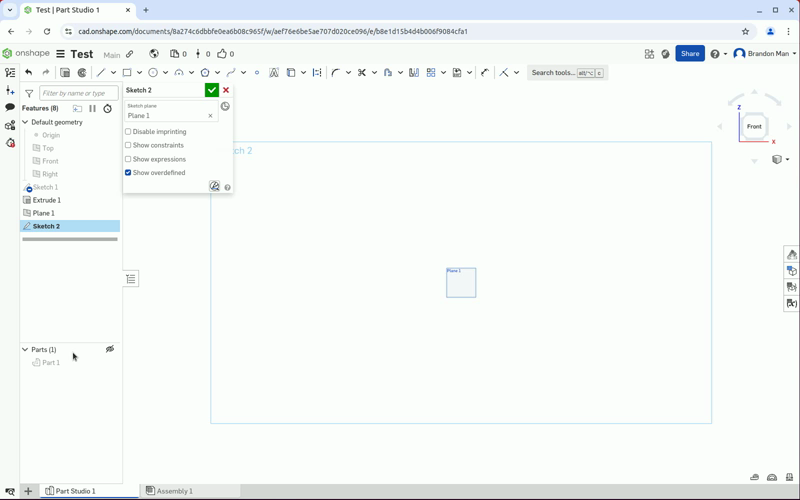
key(c)
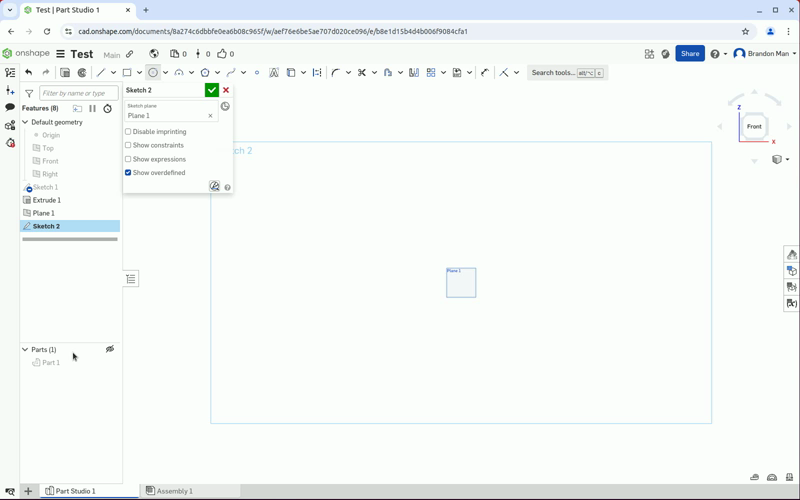
key_down(shift)
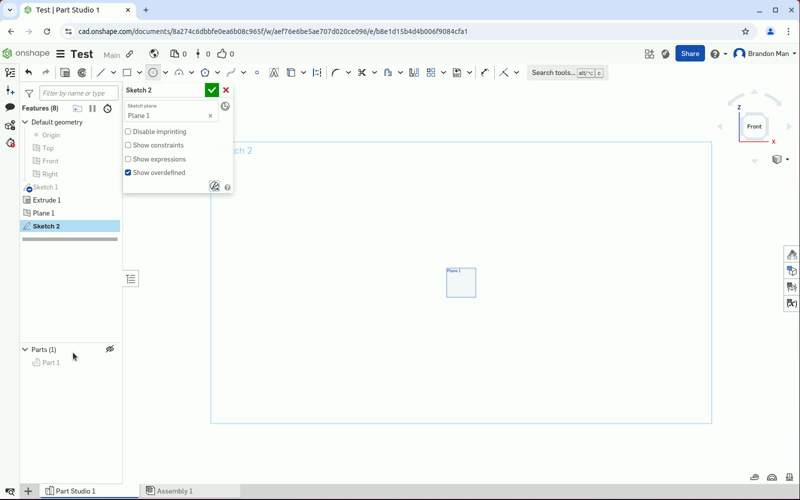
mouse_move(517, 240)
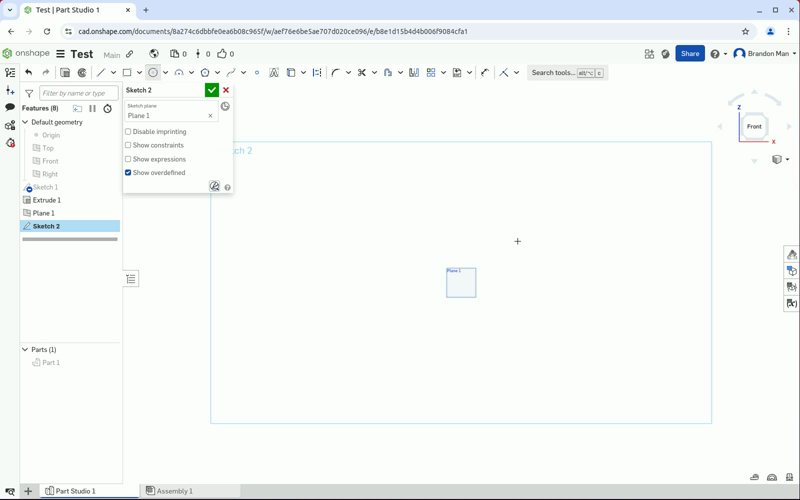
click(517, 240)
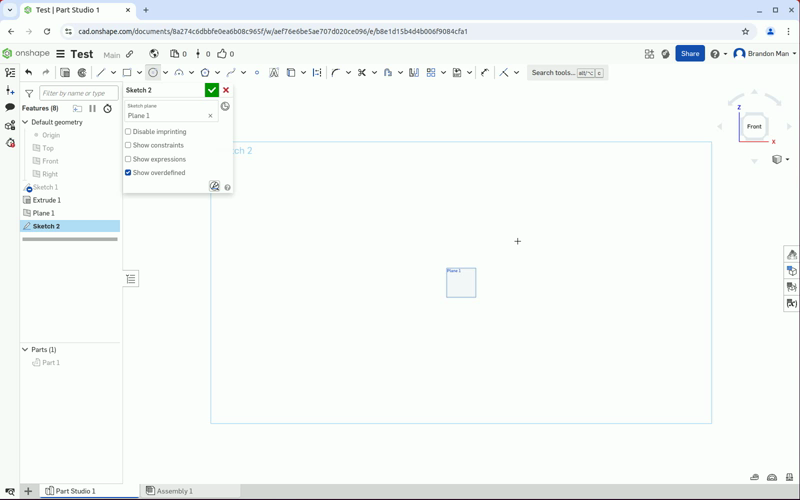
key_up(shift)
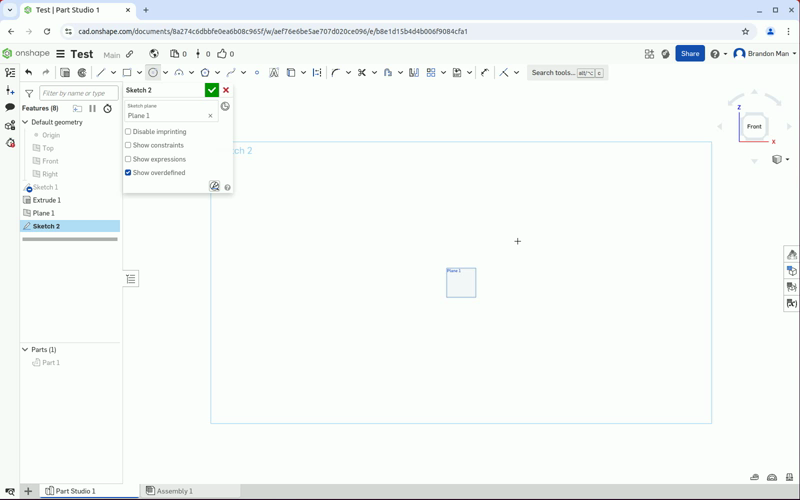
mouse_move(539, 240)
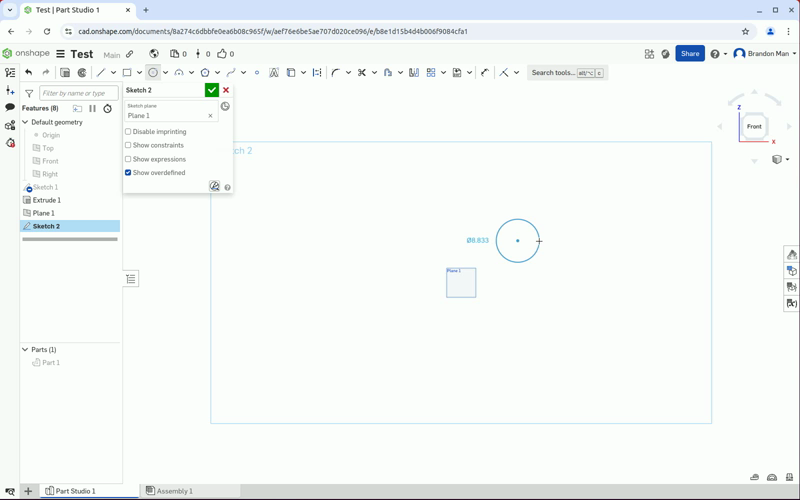
click(539, 240)
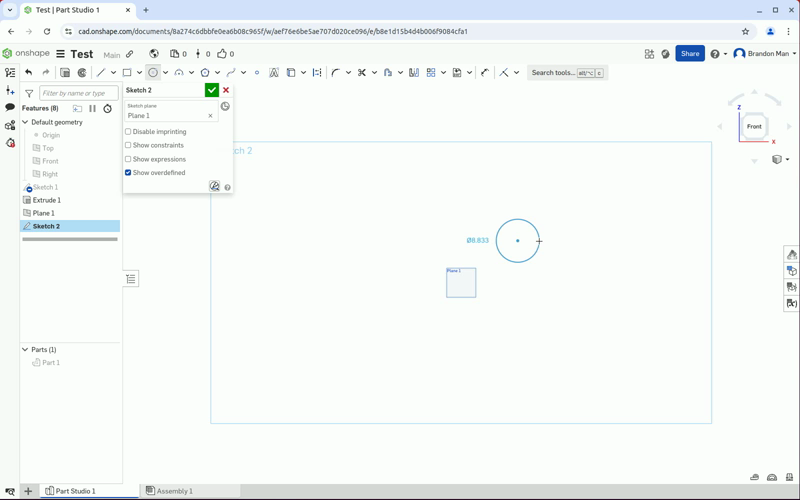
key(esc)
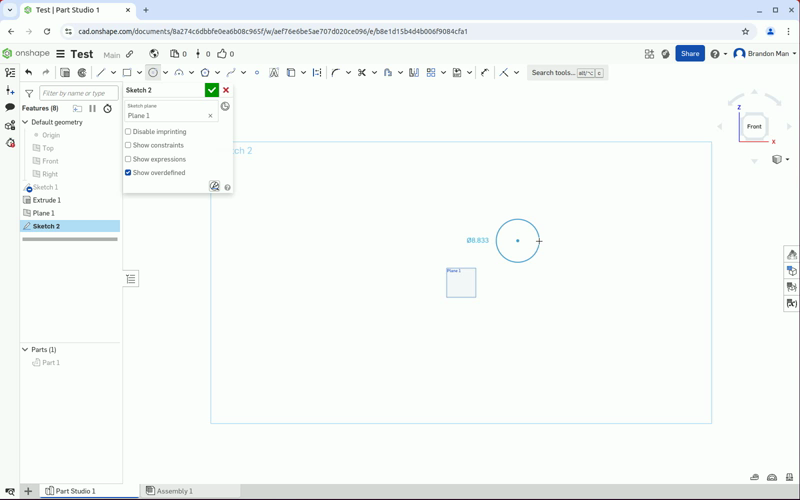
mouse_move(527, 229)
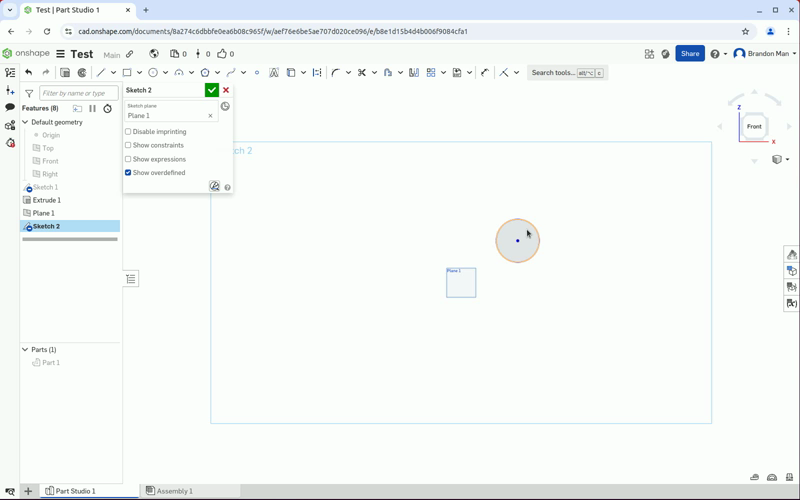
scroll(6)
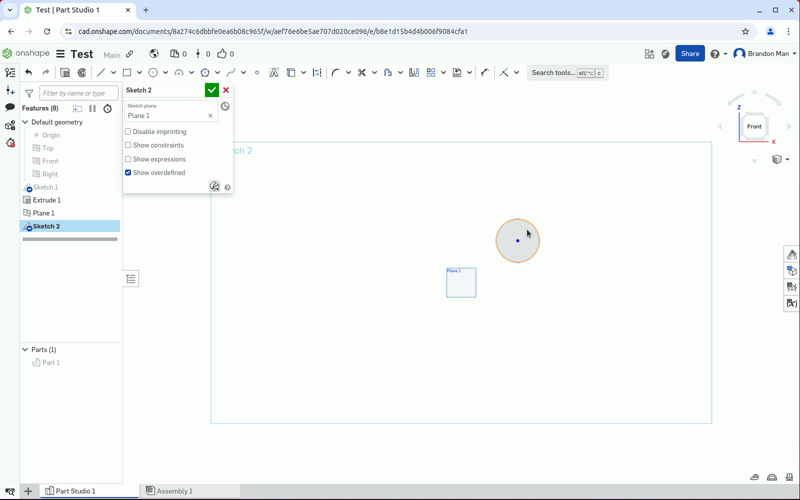
scroll(6)
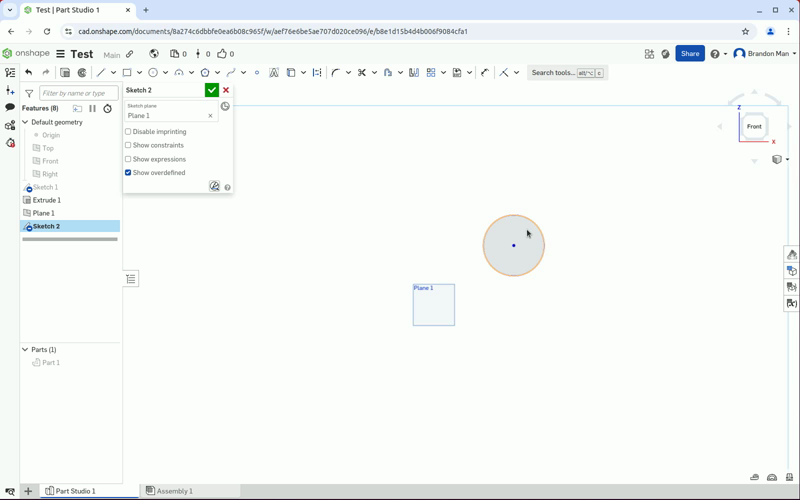
scroll(6)
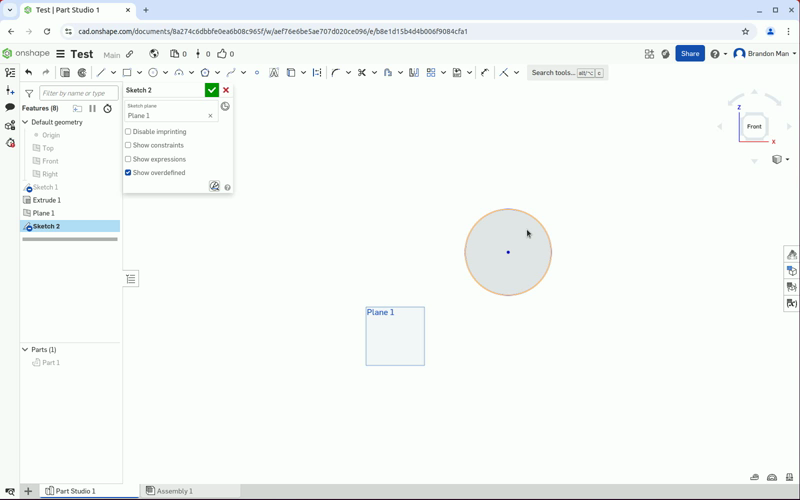
scroll(6)
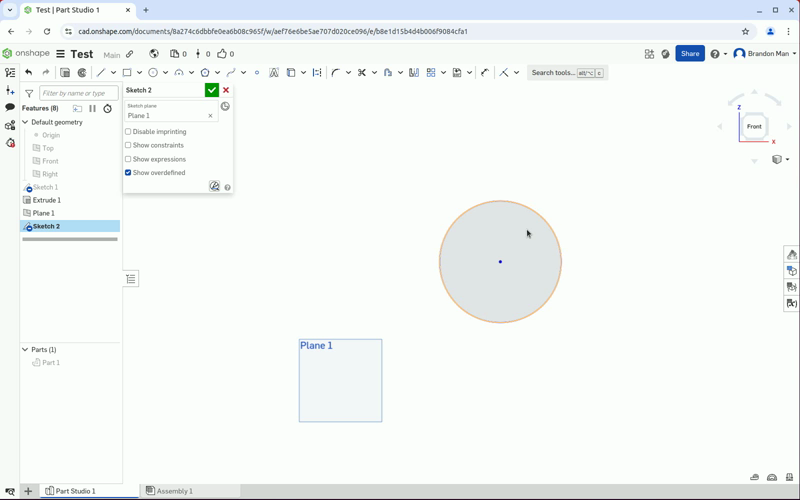
scroll(6)
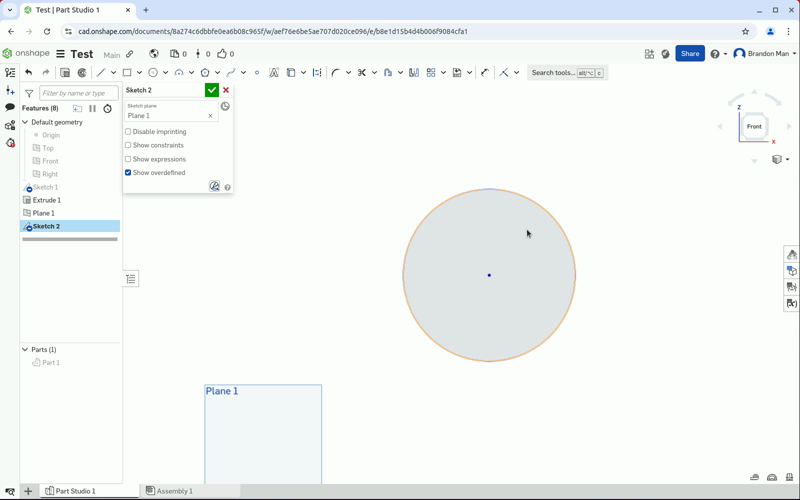
scroll(6)
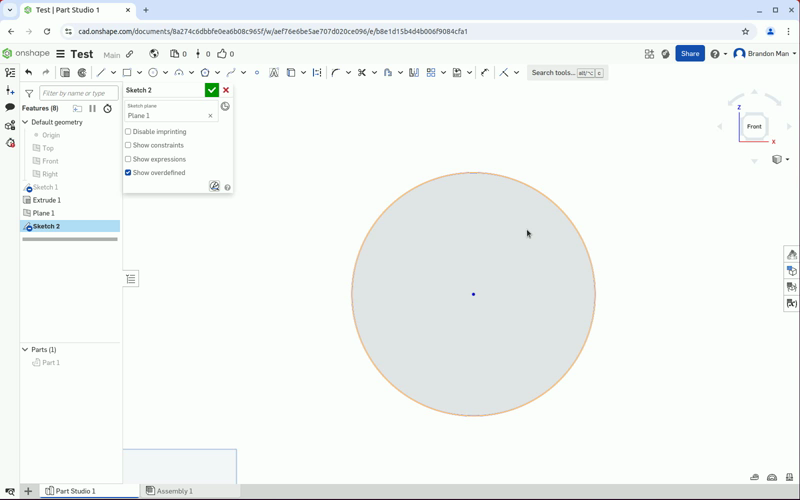
scroll(6)
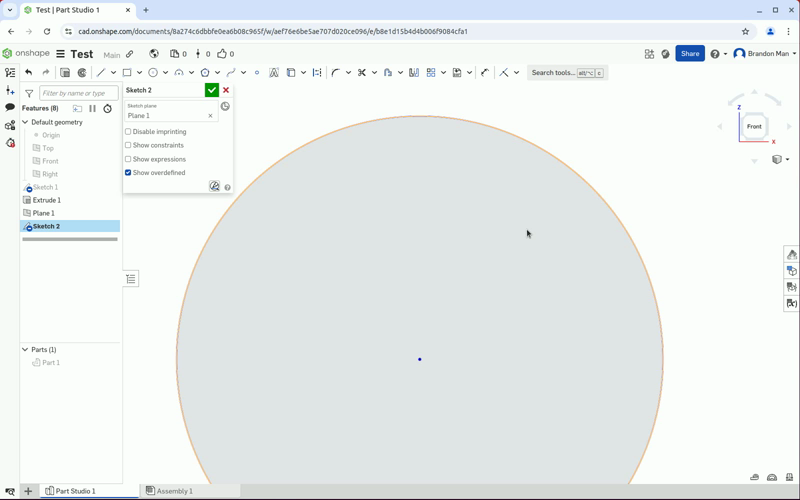
click(527, 229)
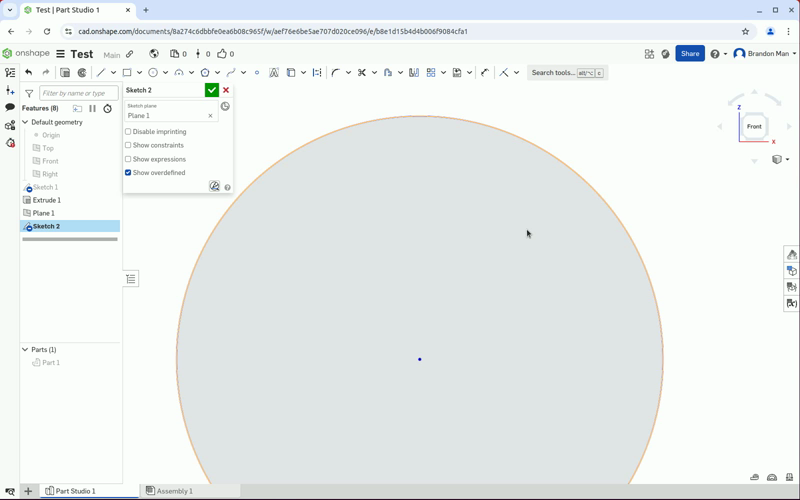
scroll(-6)
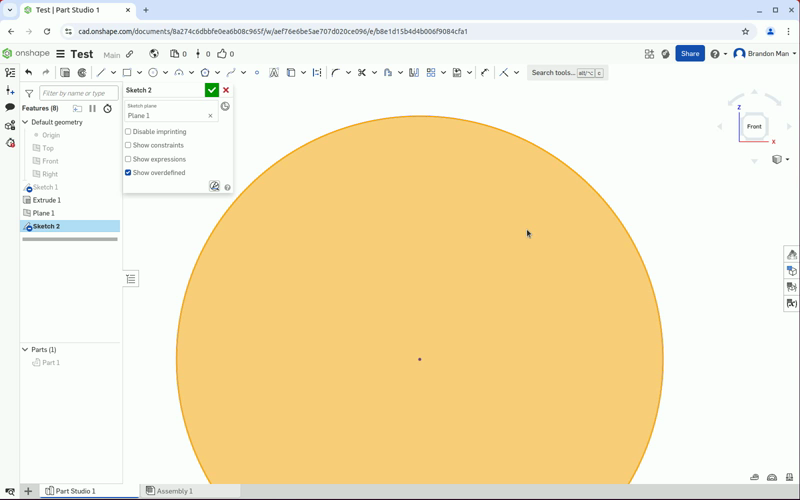
scroll(-6)
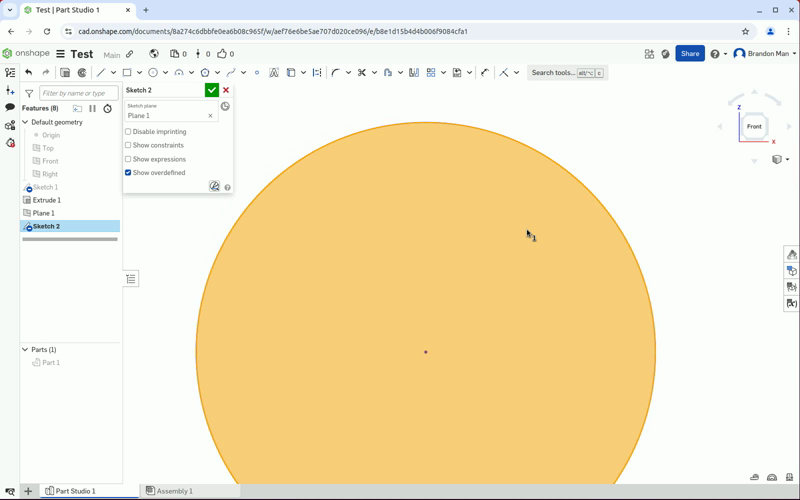
scroll(-6)
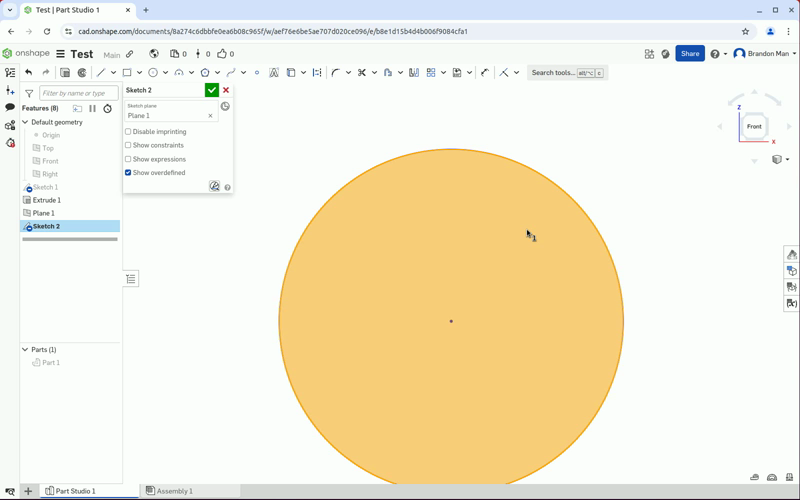
scroll(-6)
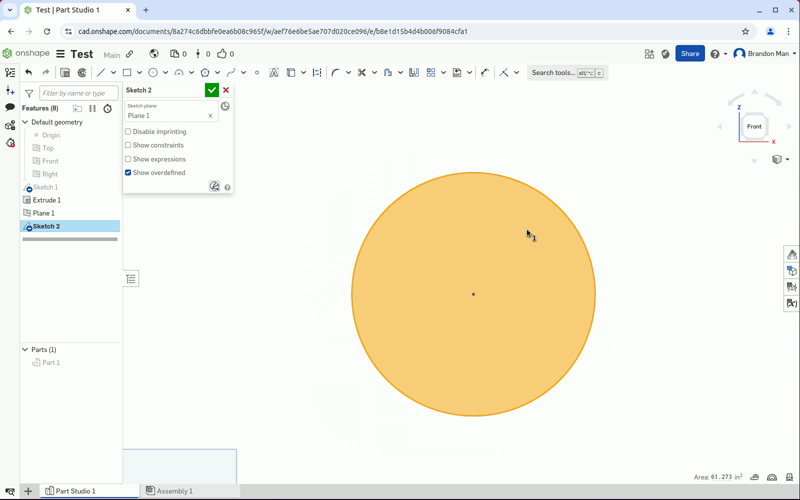
scroll(-6)
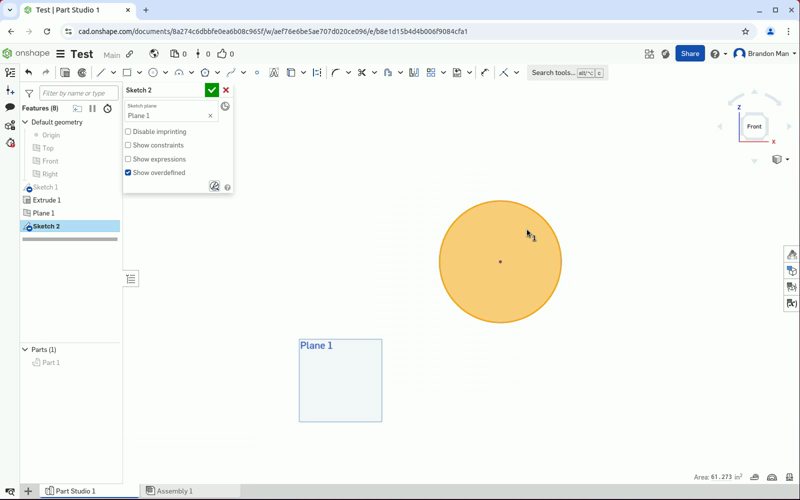
scroll(-6)
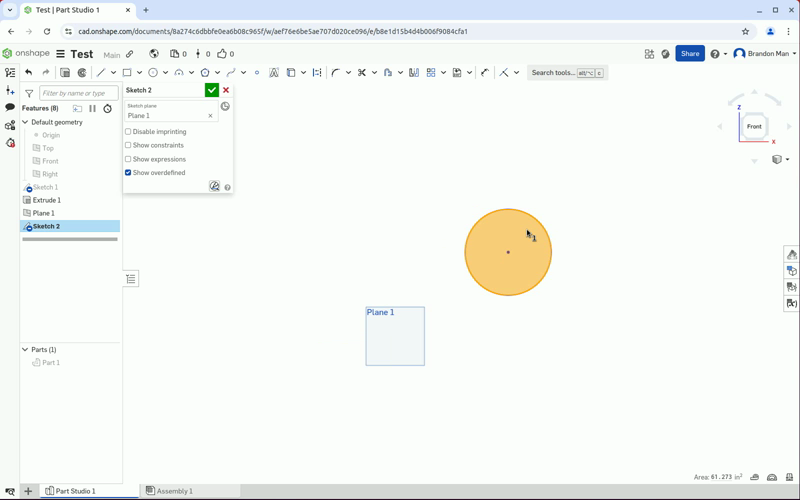
scroll(-6)
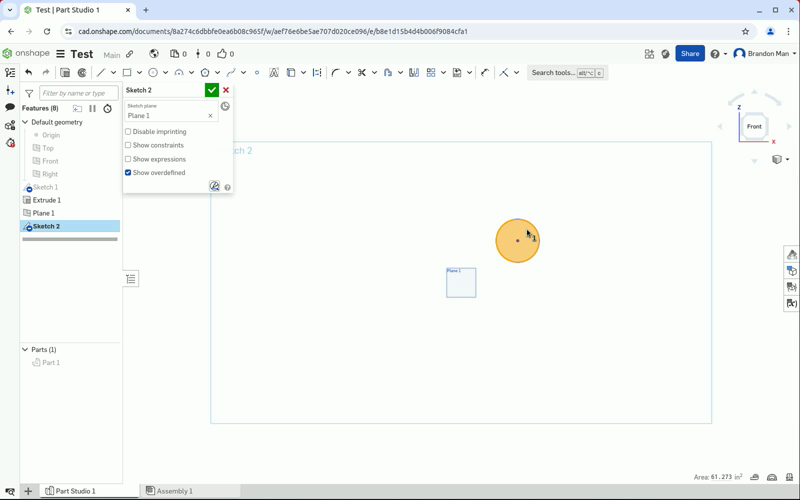
mouse_move(73, 352)
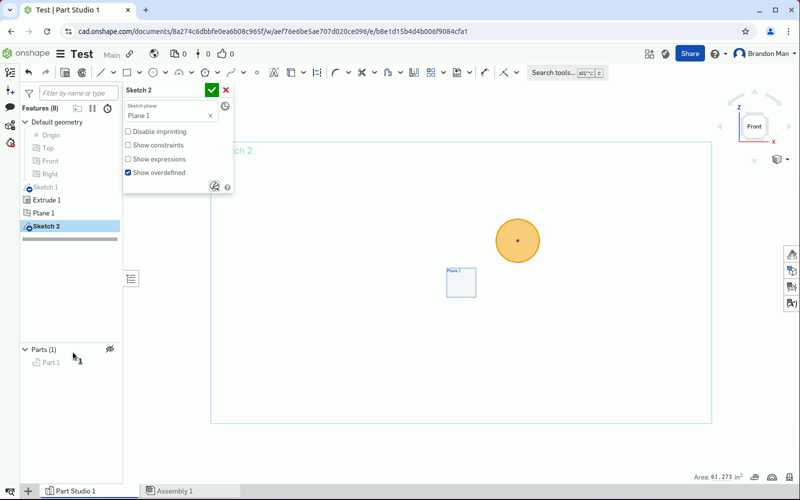
key(shift+y)
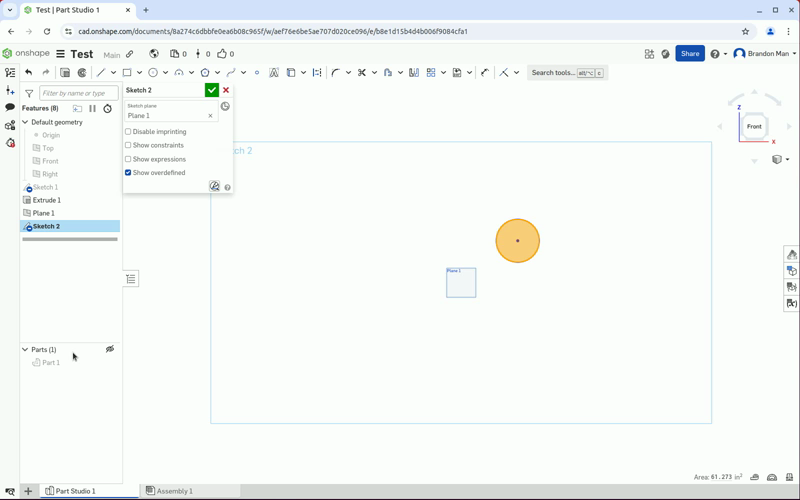
key(shift+e)
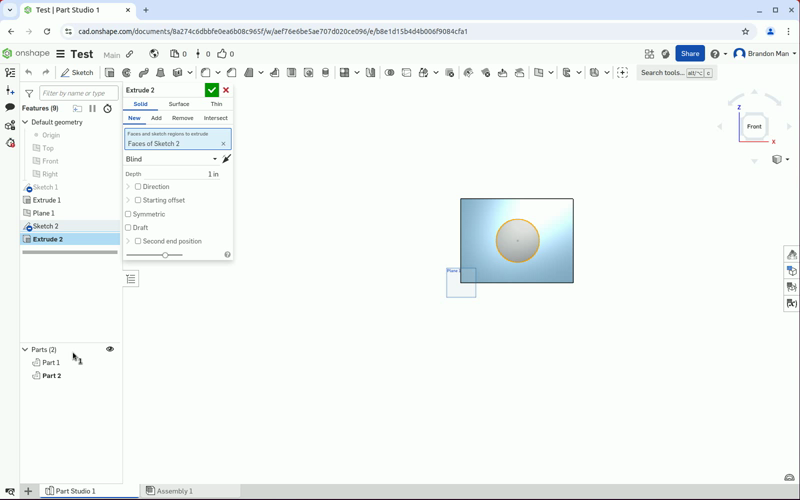
mouse_move(143, 106)
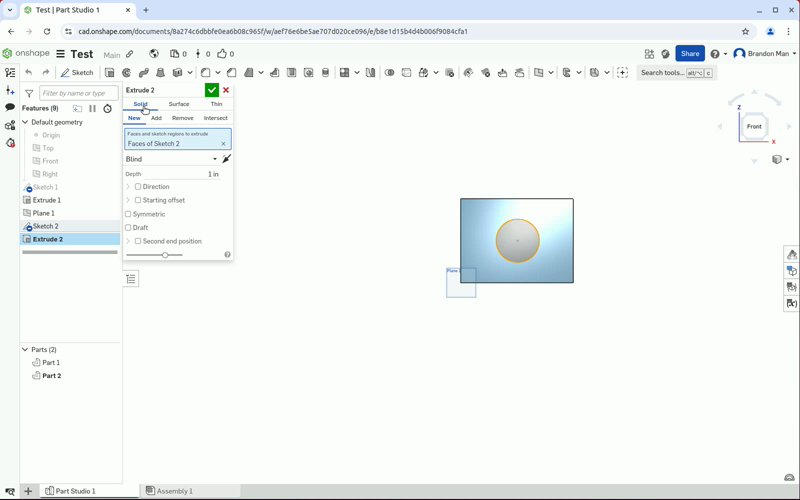
click(143, 106)
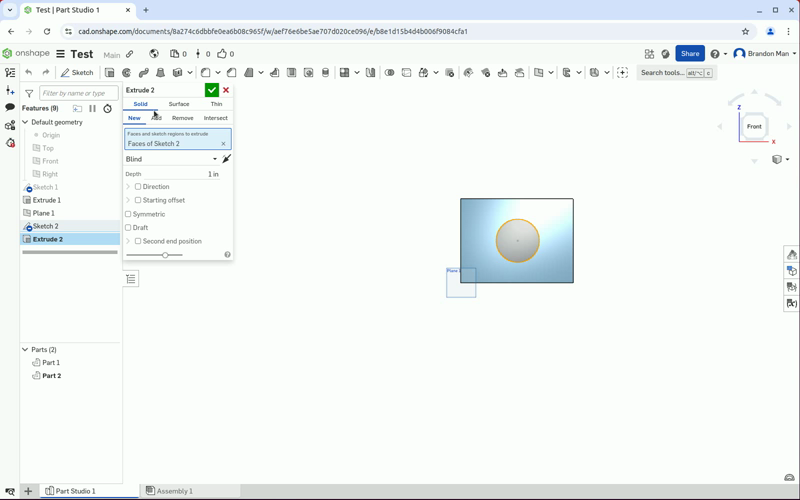
mouse_move(186, 120)
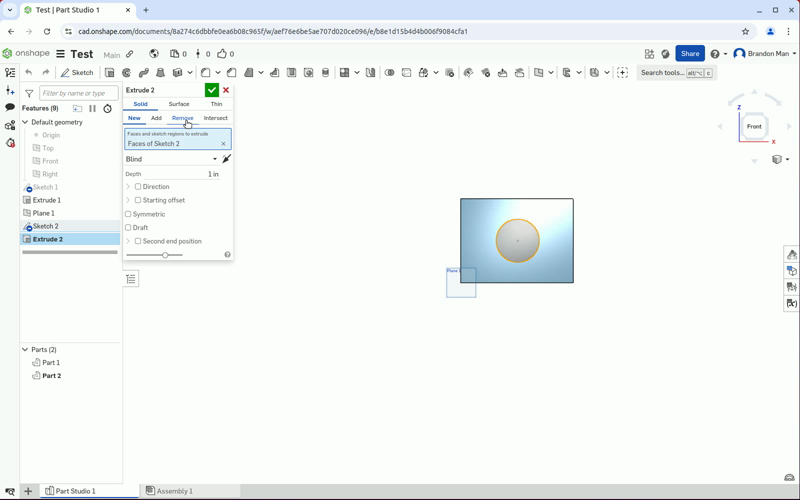
click(186, 120)
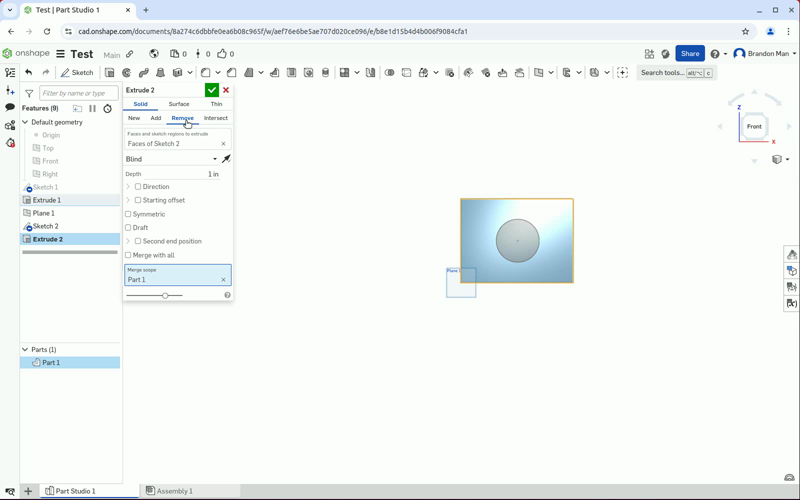
key(tab, 4)
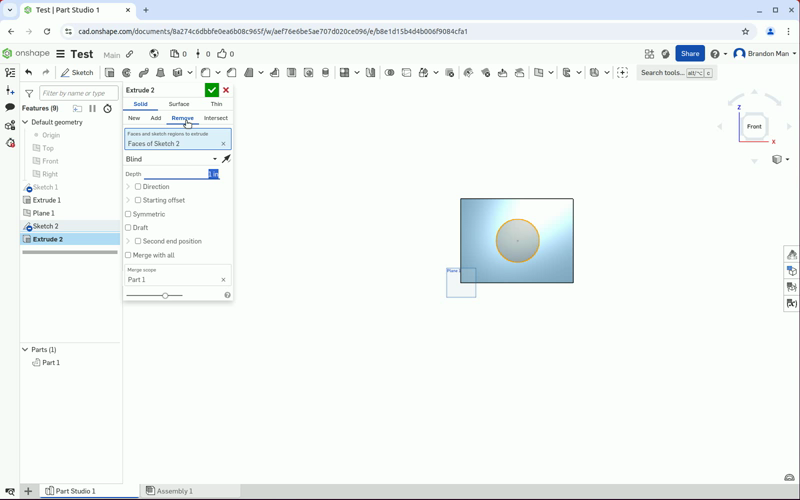
text(7.221)
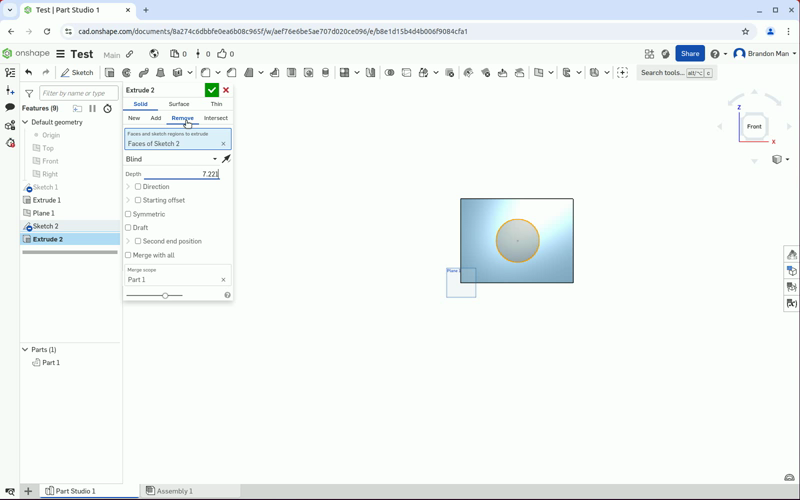
key(tab, 6)
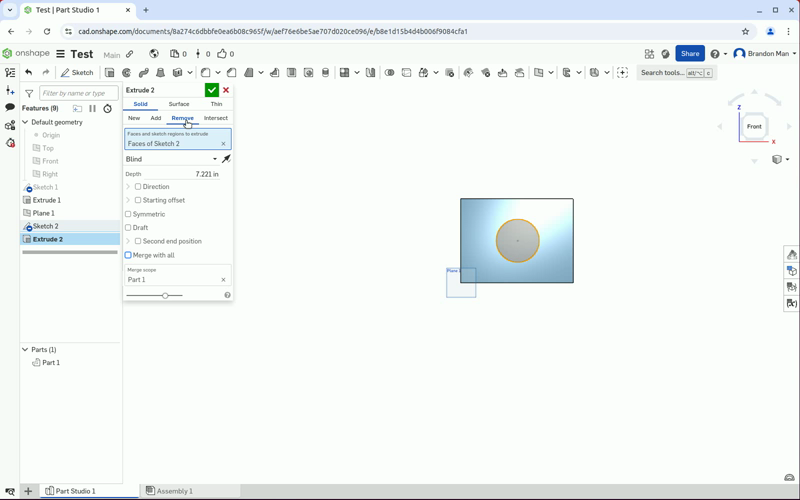
key(space)
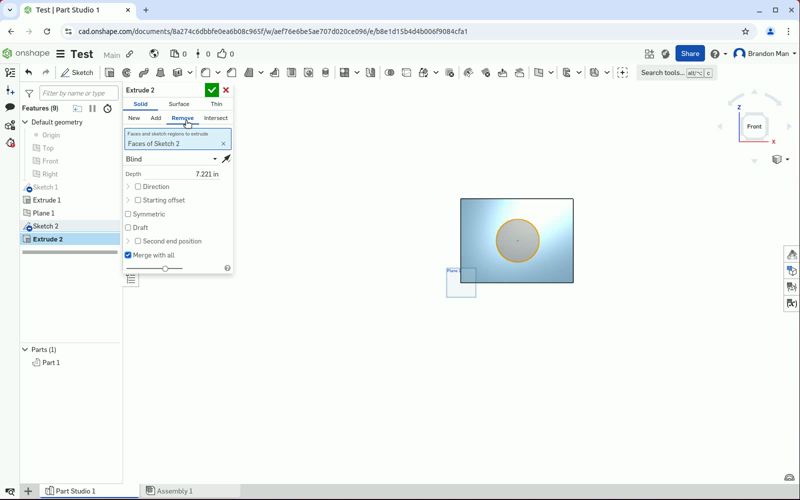
key(enter)
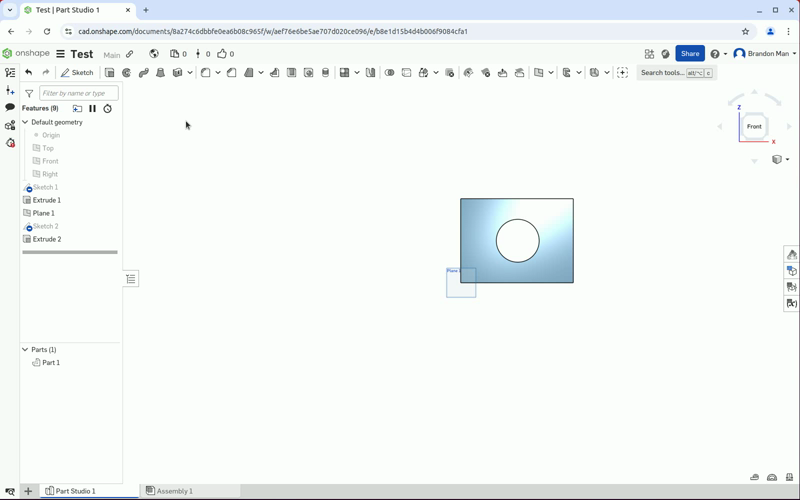
key(shift+h)
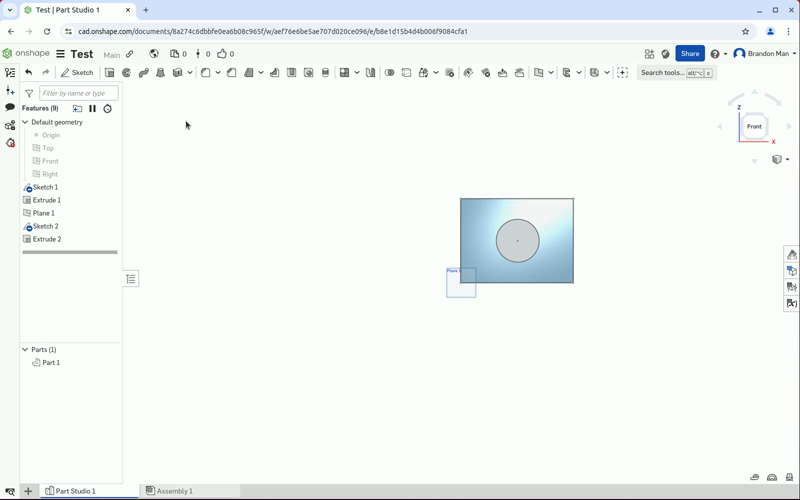
key(shift+h)
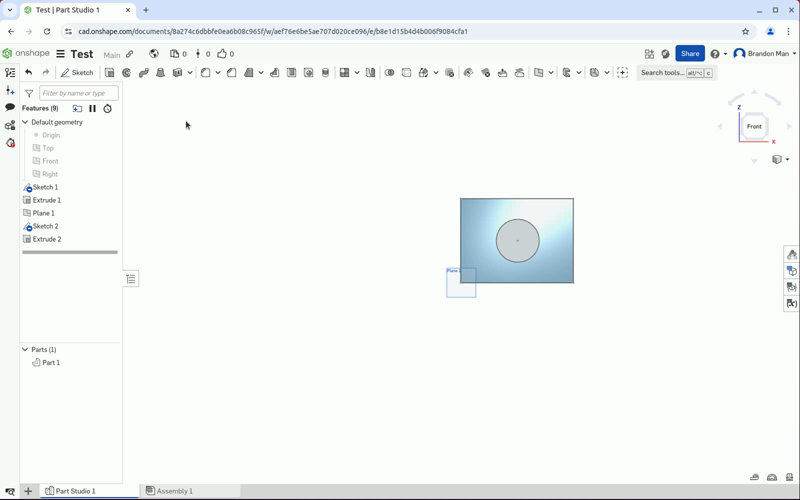
key(shift+7)
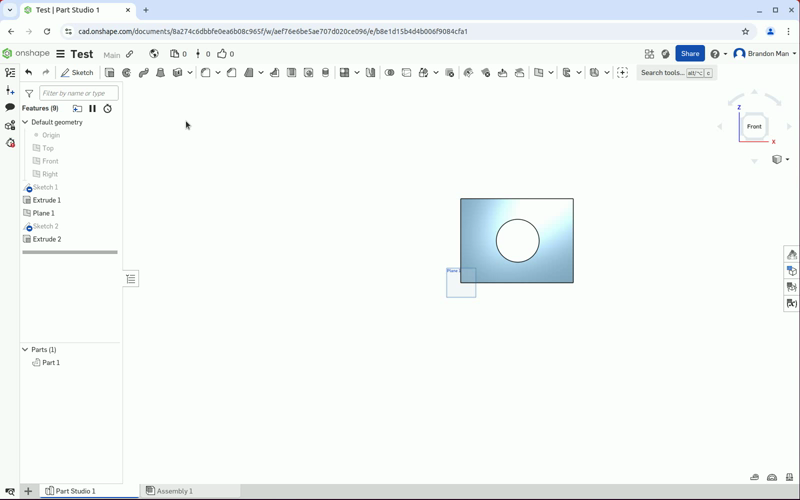
key(left, 2)
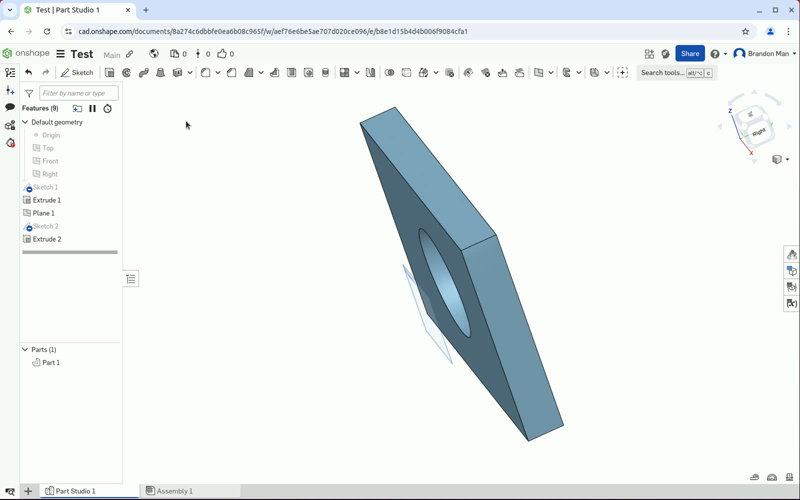
key(down, 2)
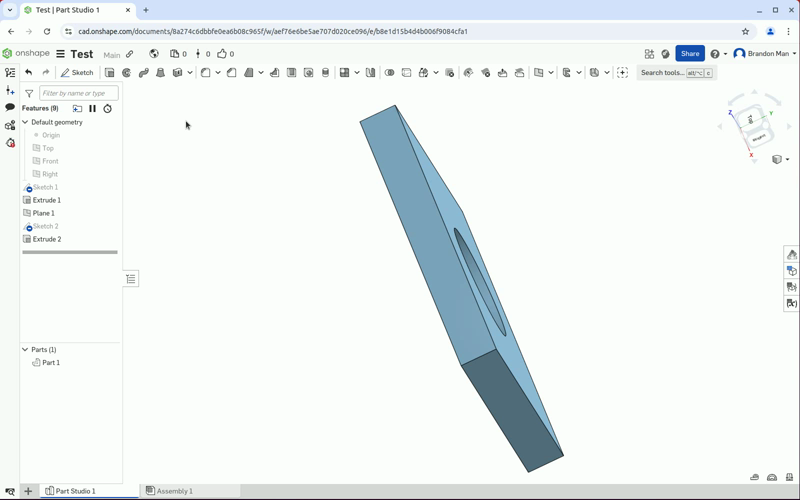
key(up, 2)
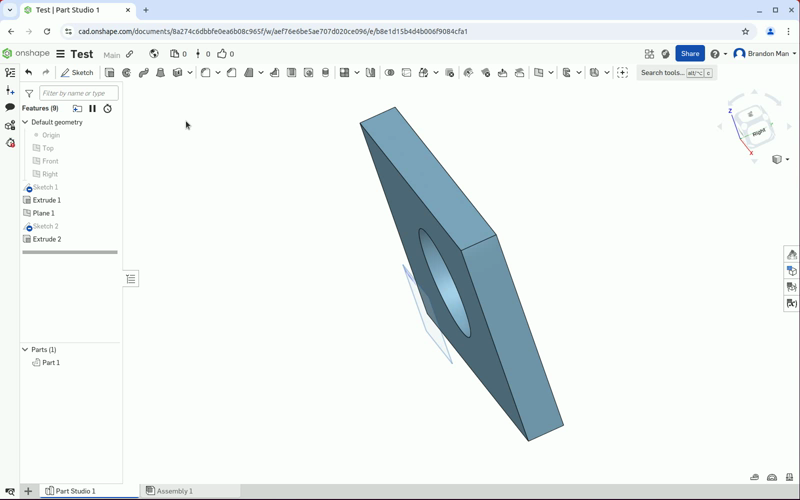
key(right, 2)
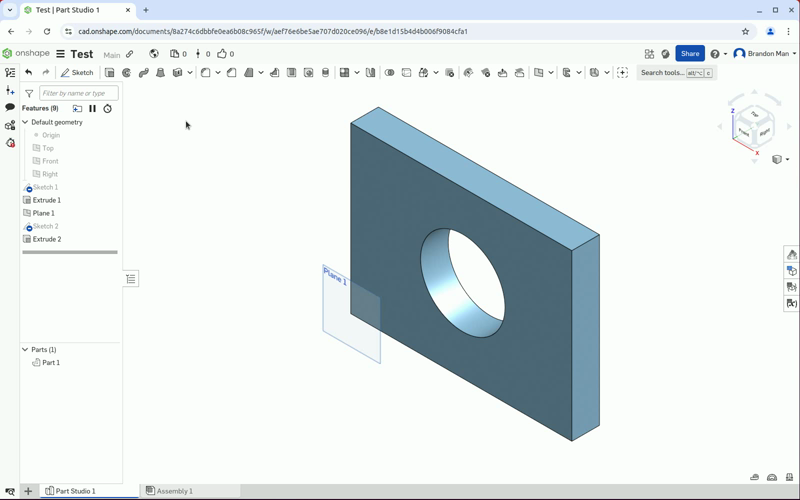
mouse_move(73, 189)
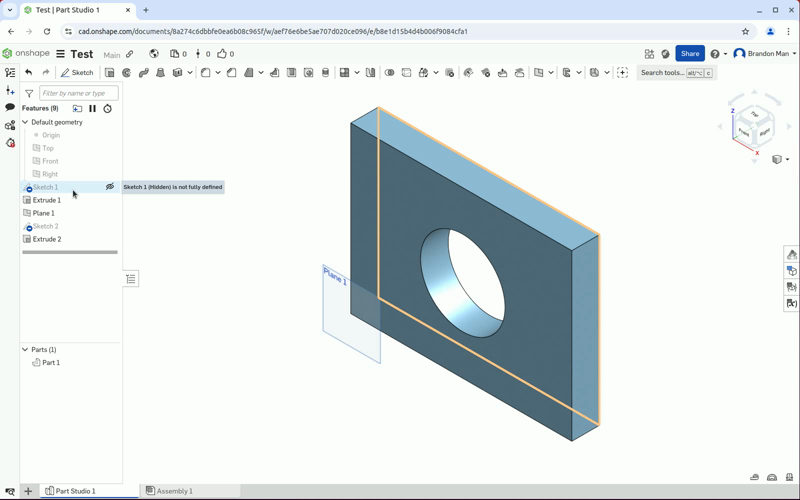
click(73, 189)